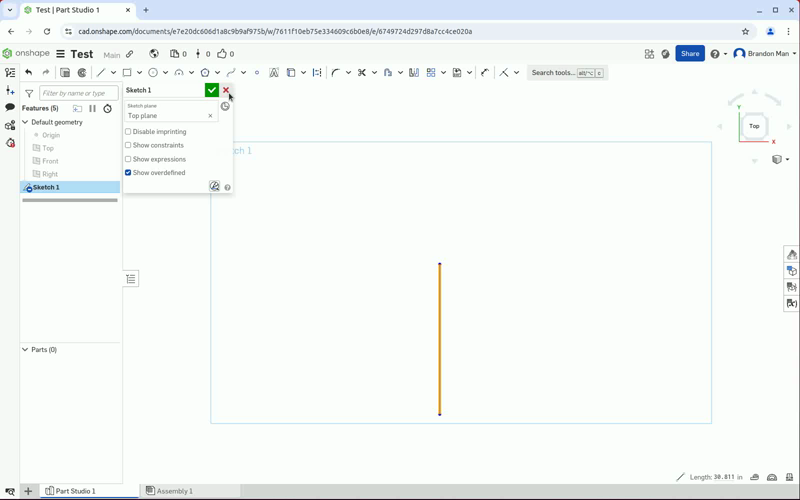
key(shift+h)
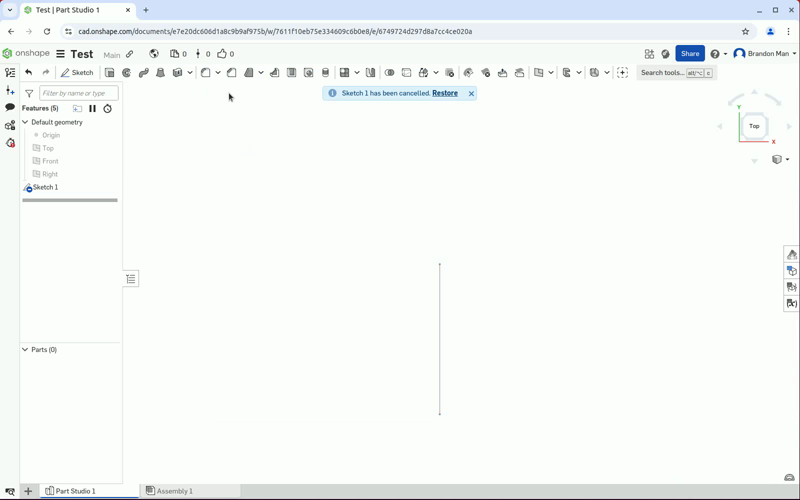
key(shift+s)
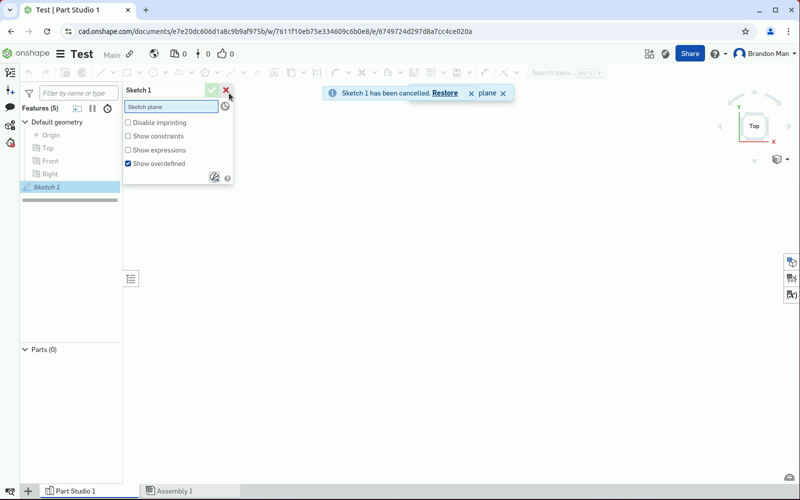
mouse_move(73, 150)
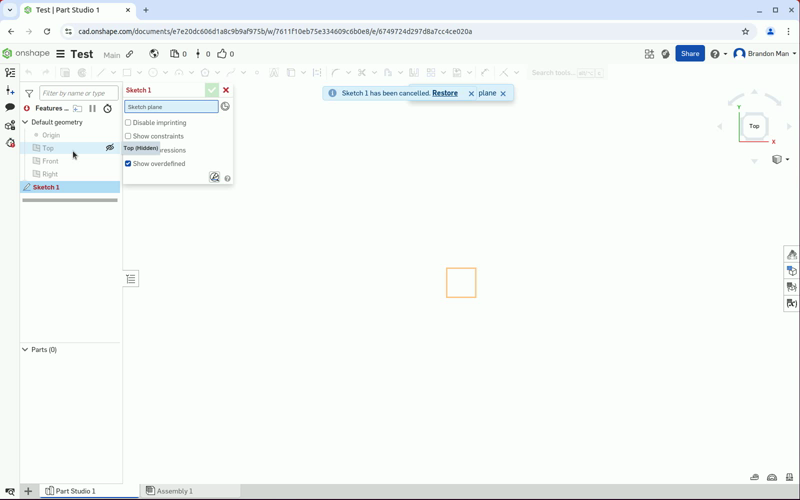
click(73, 150)
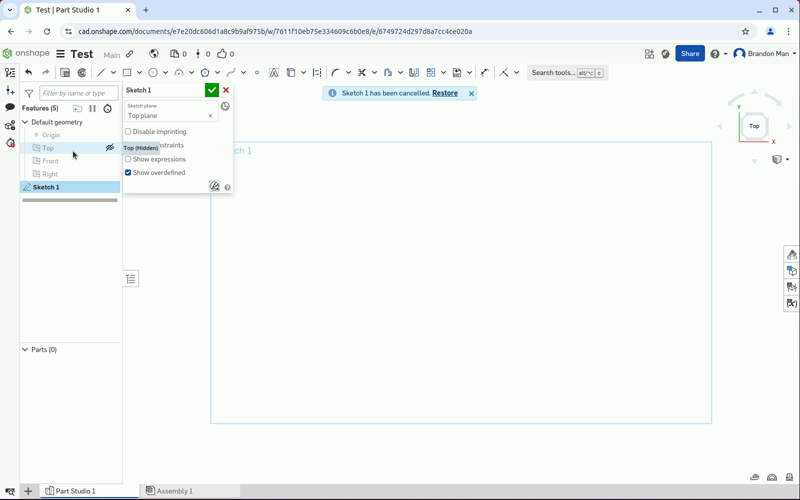
mouse_move(73, 352)
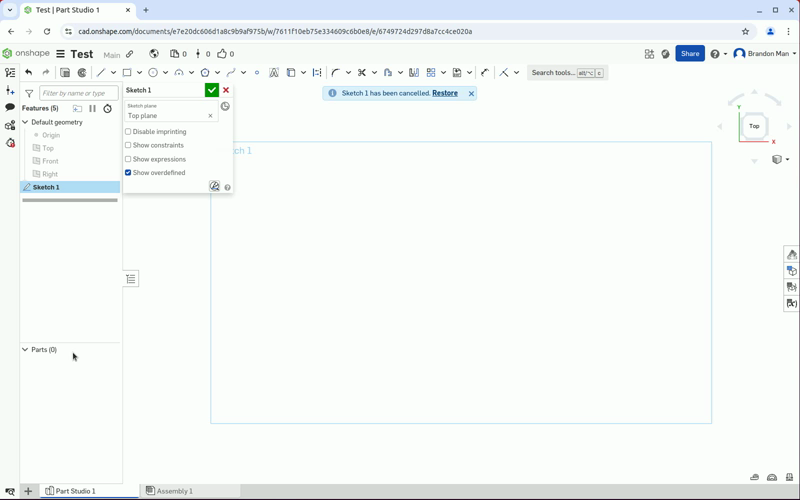
key(y)
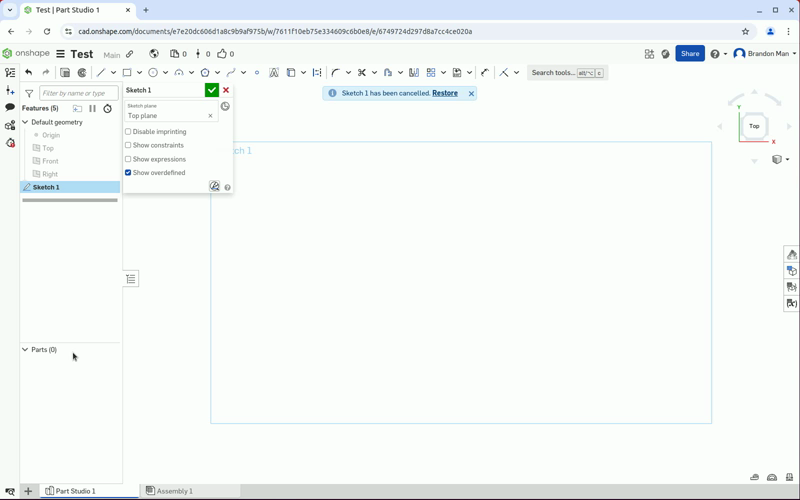
key(c)
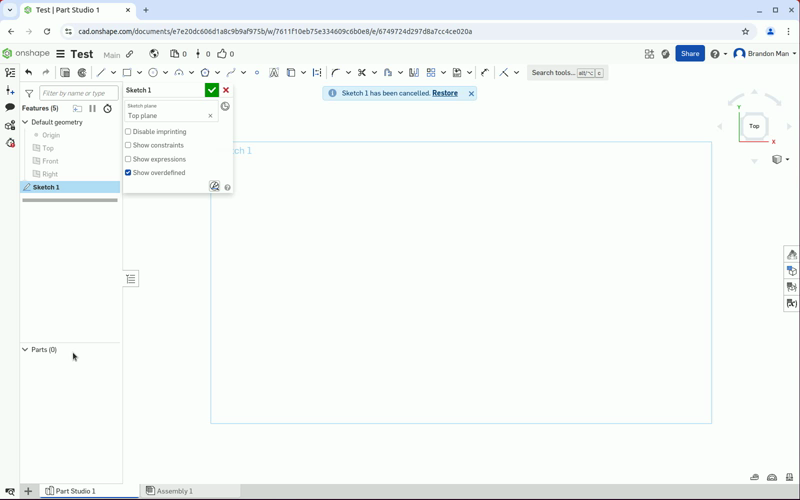
key_down(shift)
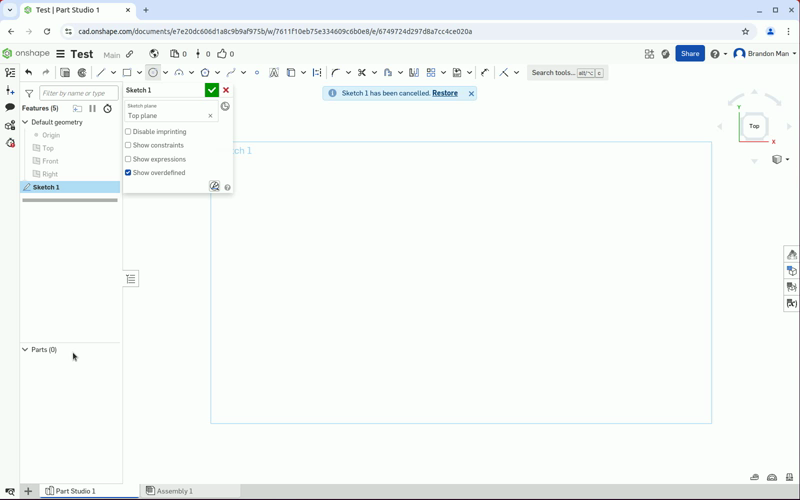
mouse_move(461, 282)
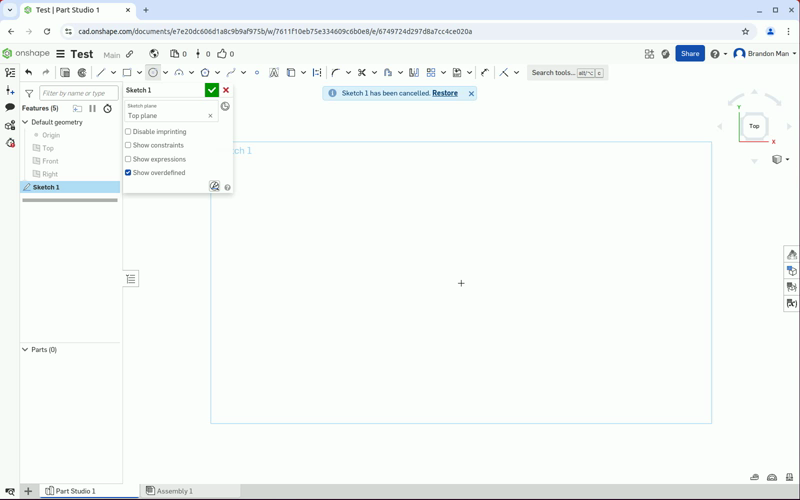
click(461, 282)
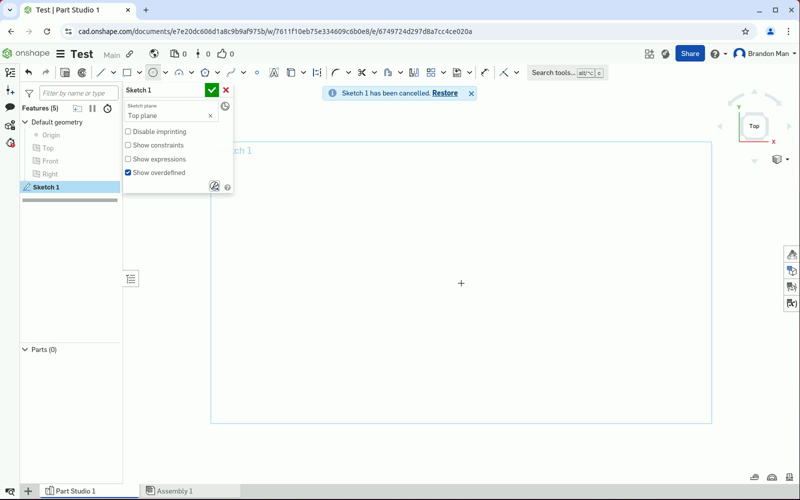
key_up(shift)
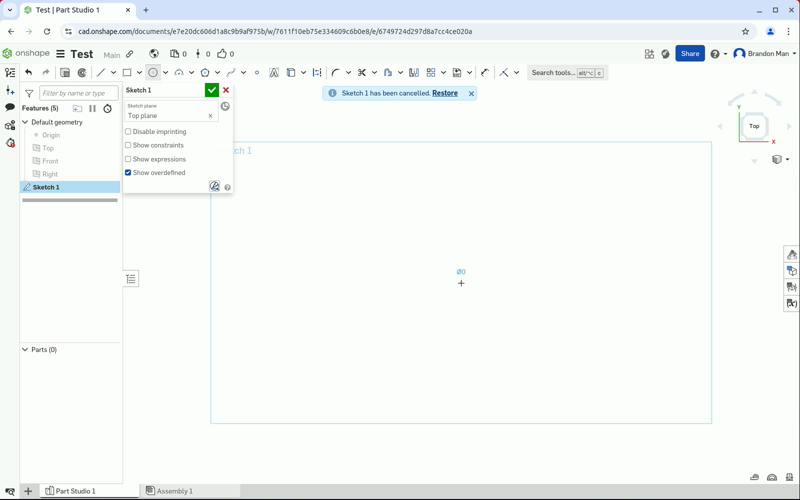
mouse_move(525, 282)
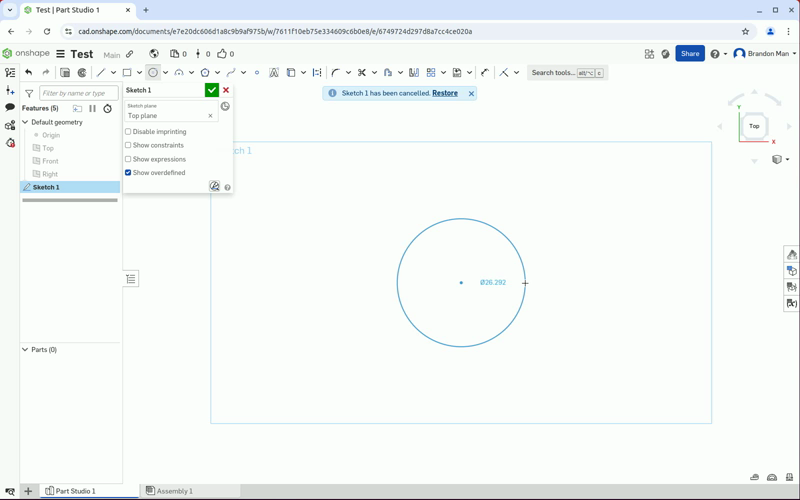
click(525, 282)
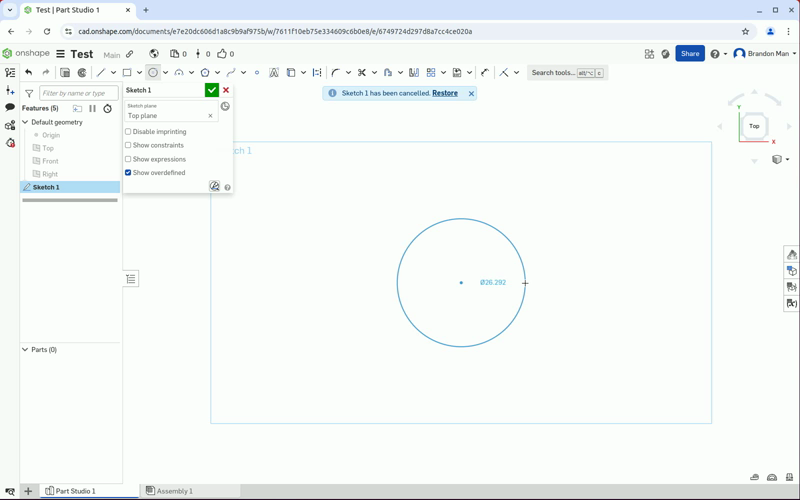
key(esc)
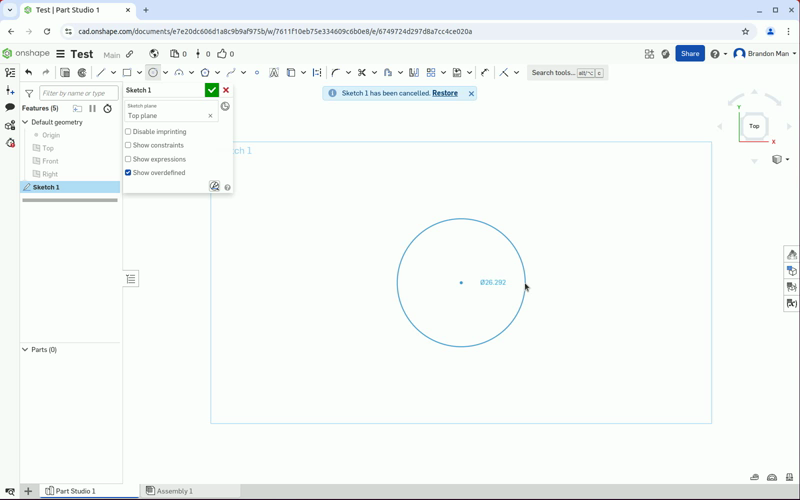
key(c)
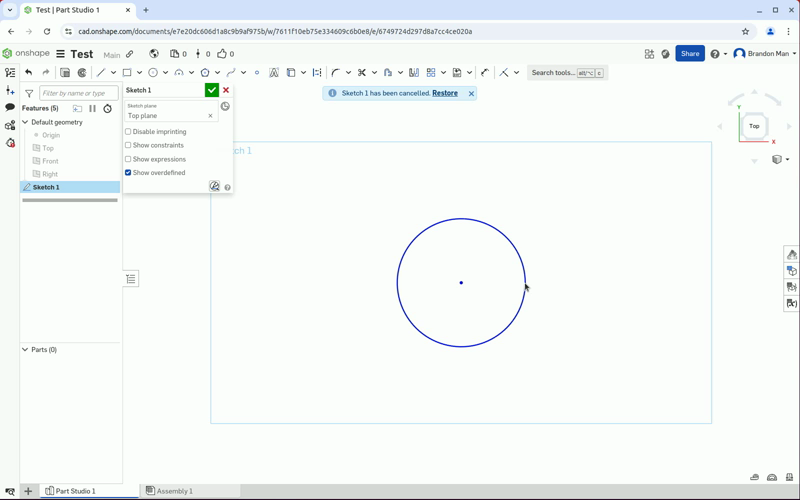
key_down(shift)
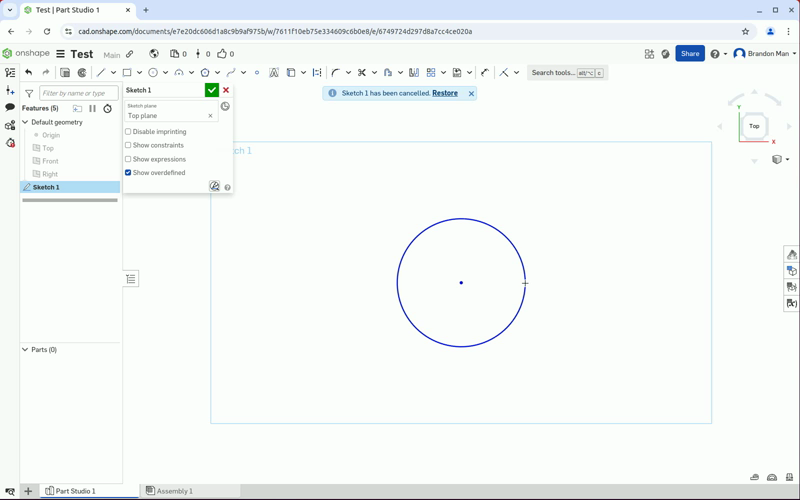
mouse_move(461, 282)
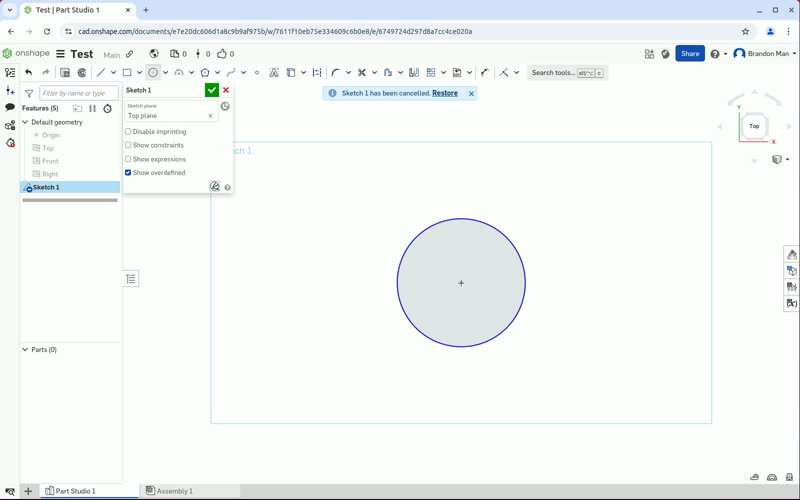
click(461, 282)
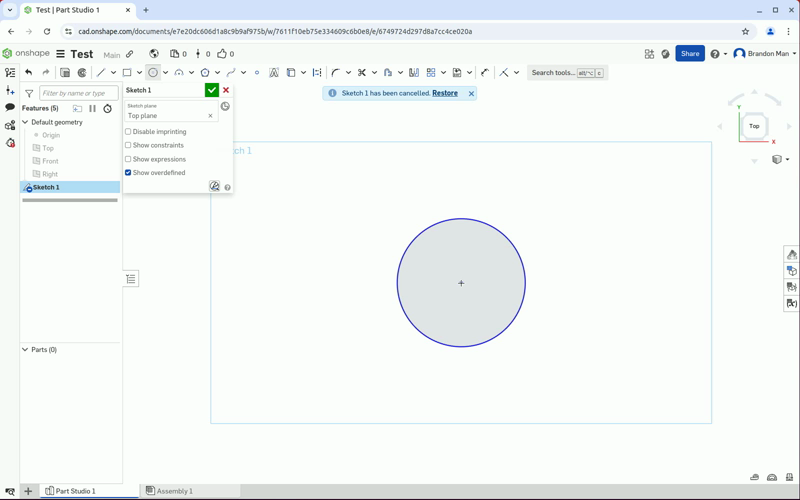
key_up(shift)
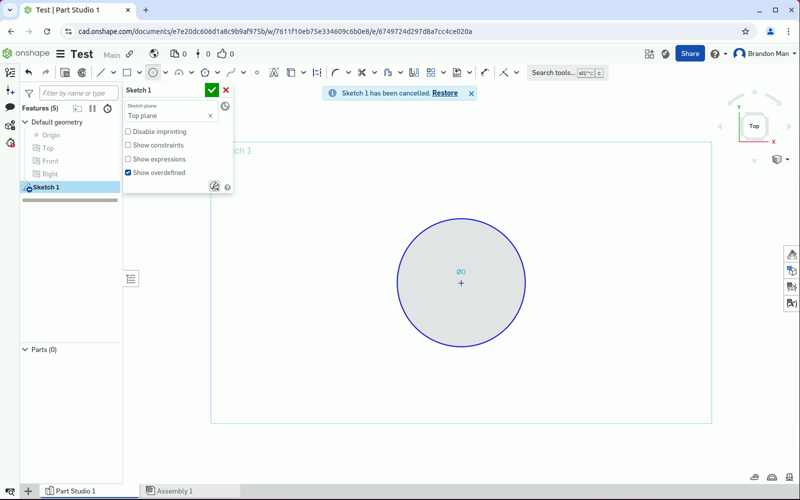
mouse_move(517, 282)
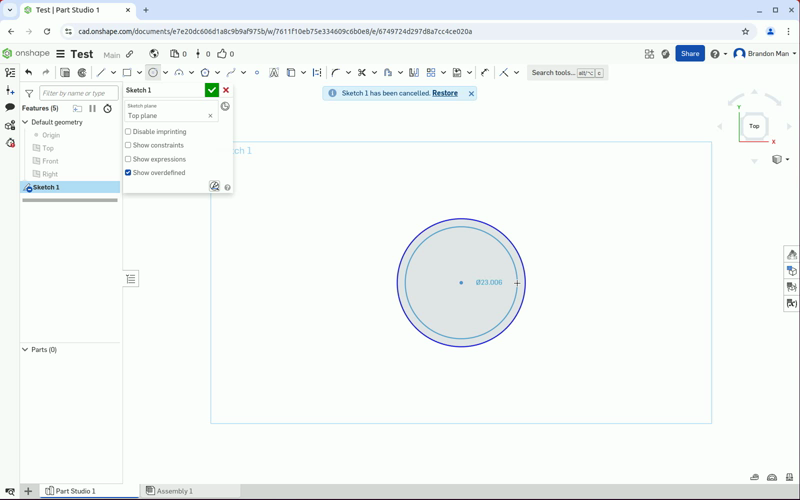
click(517, 282)
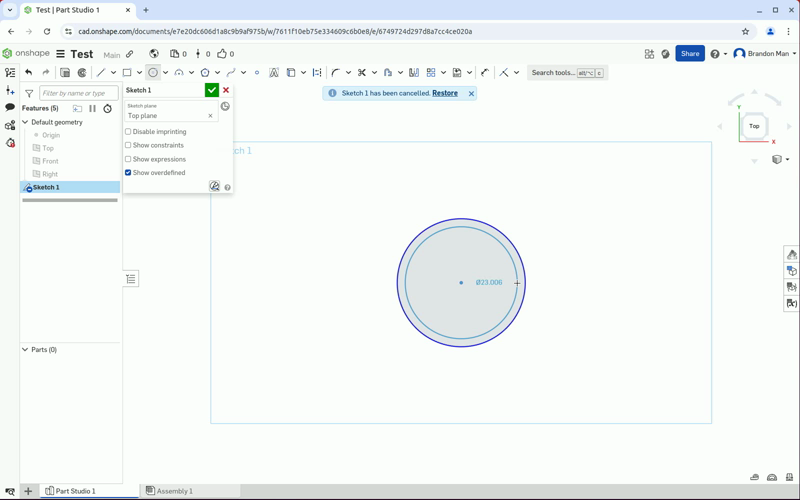
key(esc)
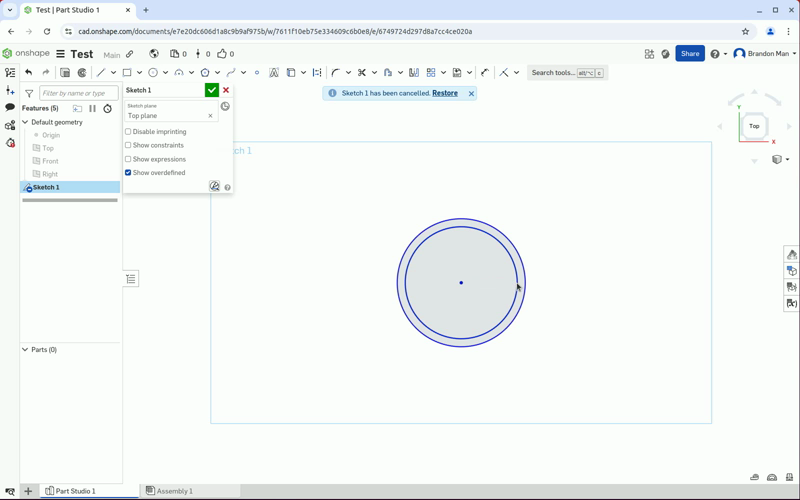
mouse_move(521, 274)
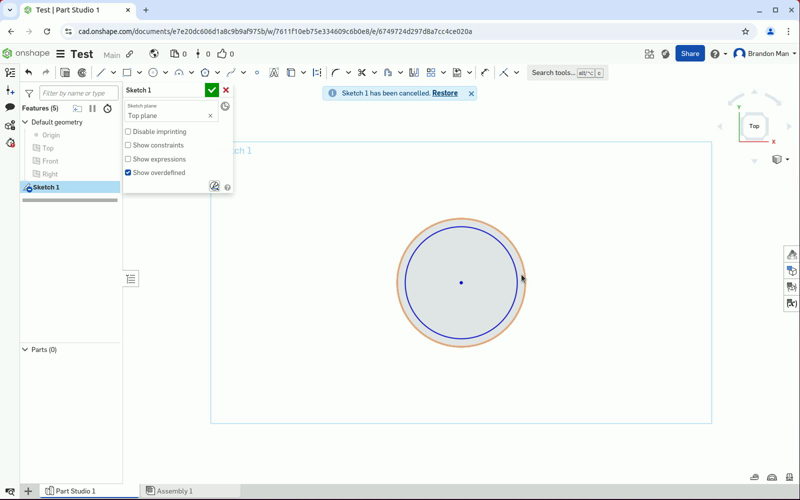
click(521, 274)
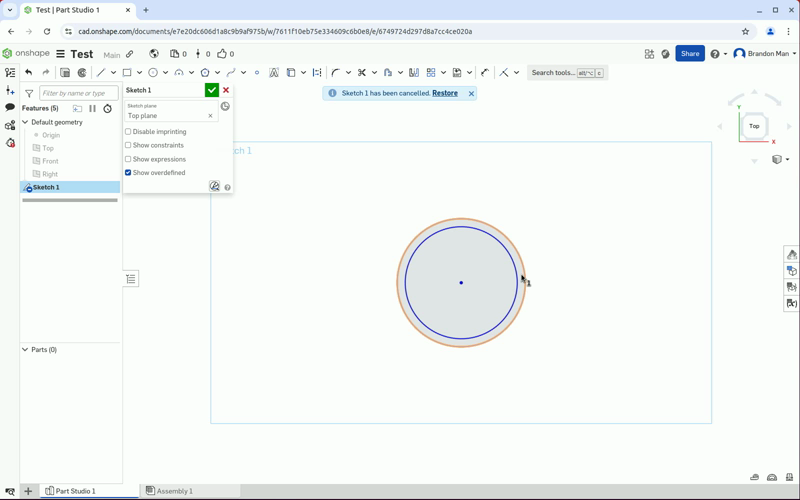
mouse_move(73, 352)
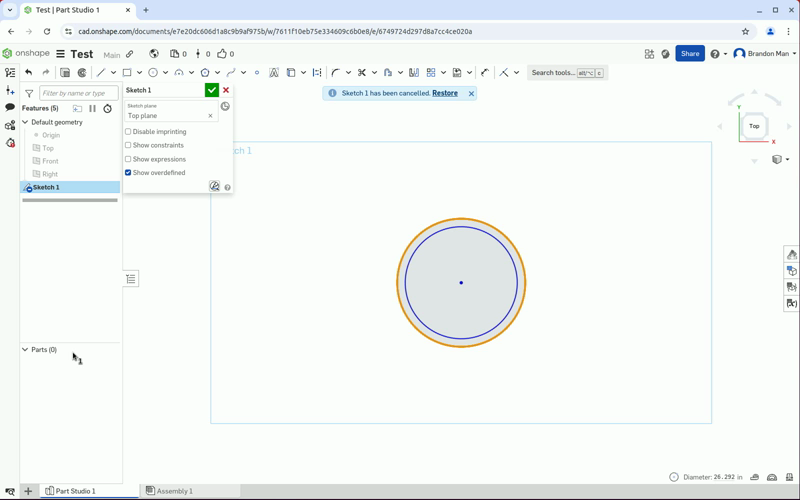
key(shift+y)
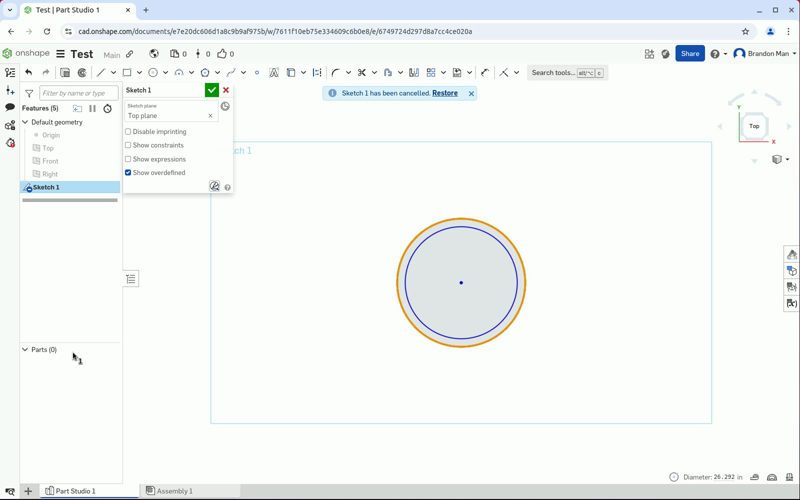
key(shift+e)
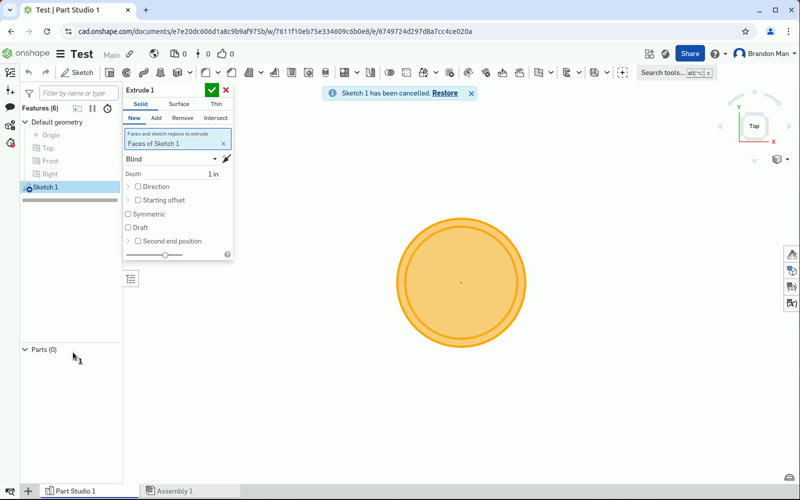
mouse_move(143, 106)
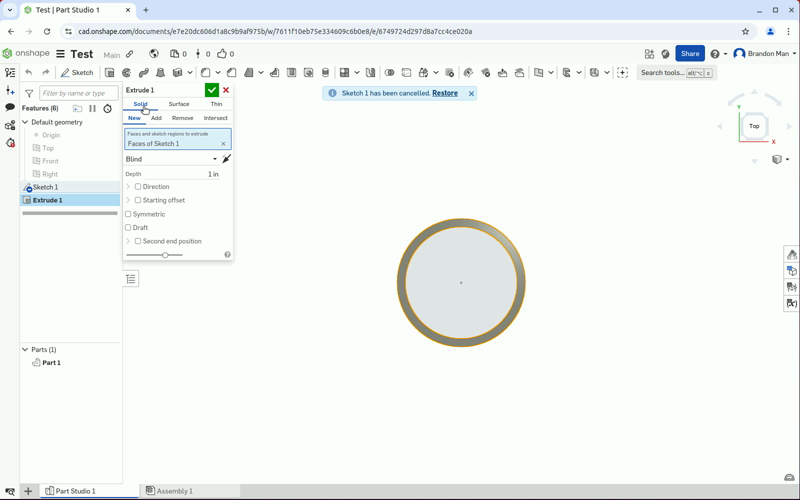
click(143, 106)
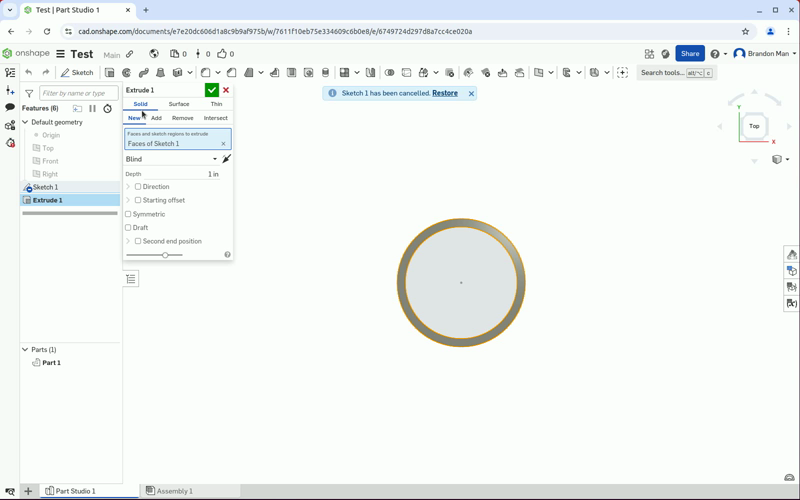
mouse_move(137, 120)
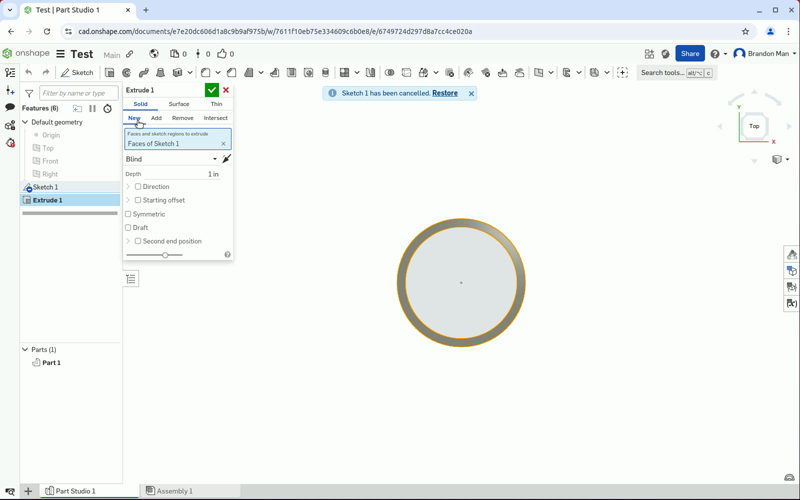
click(137, 120)
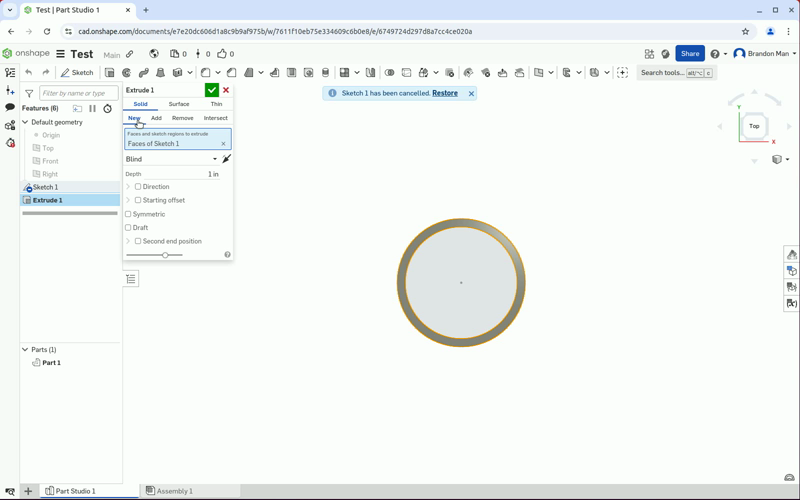
key(tab, 4)
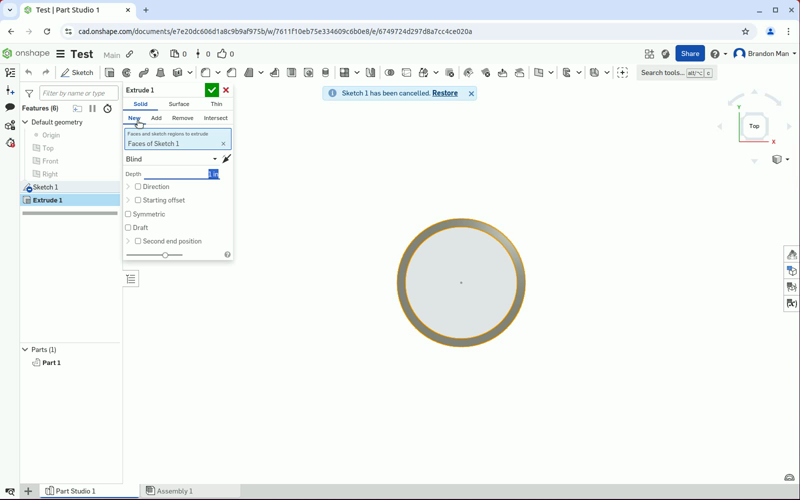
text(23.108)
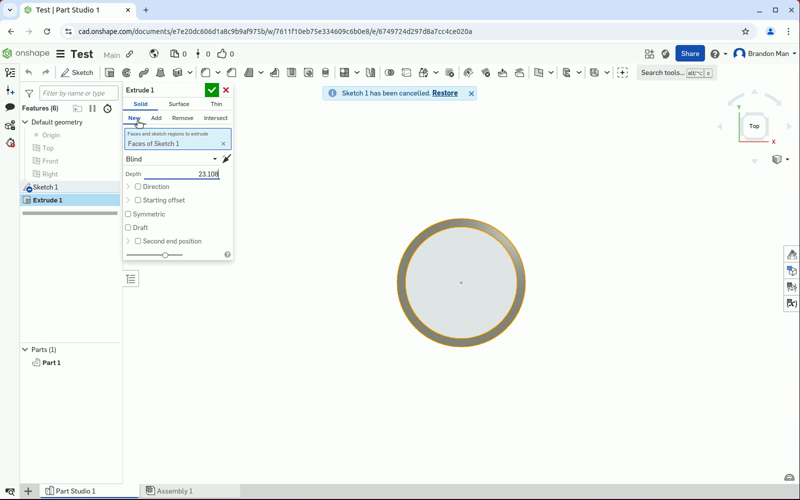
key(tab, 3)
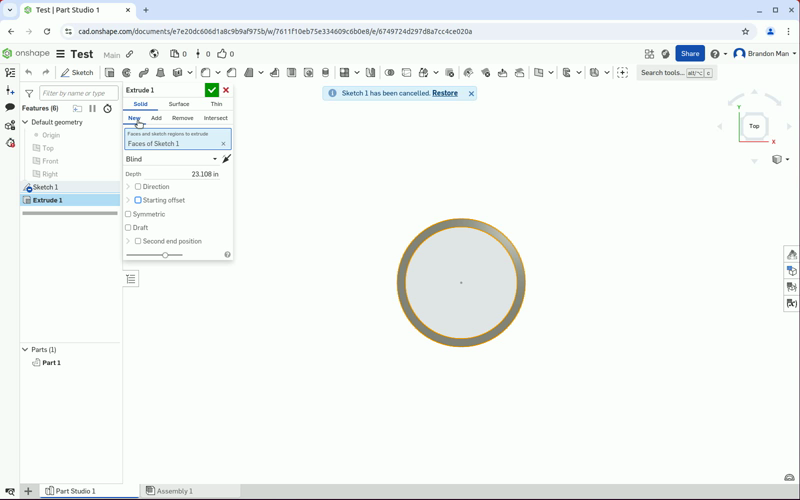
key(tab, 2)
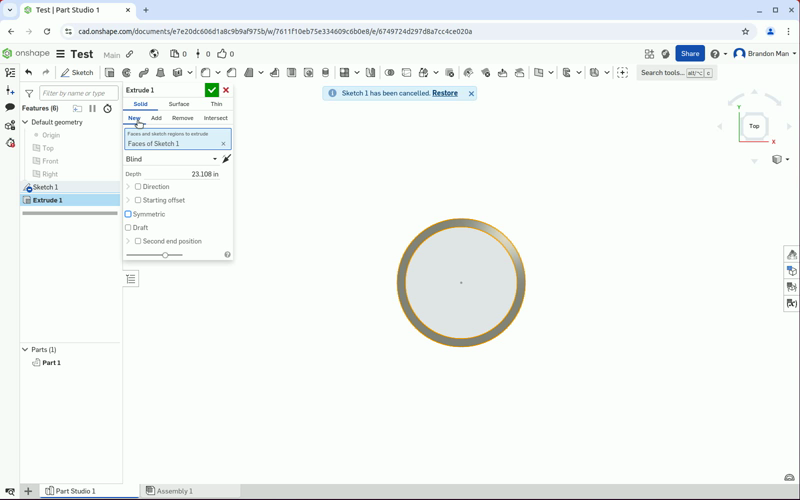
key(space)
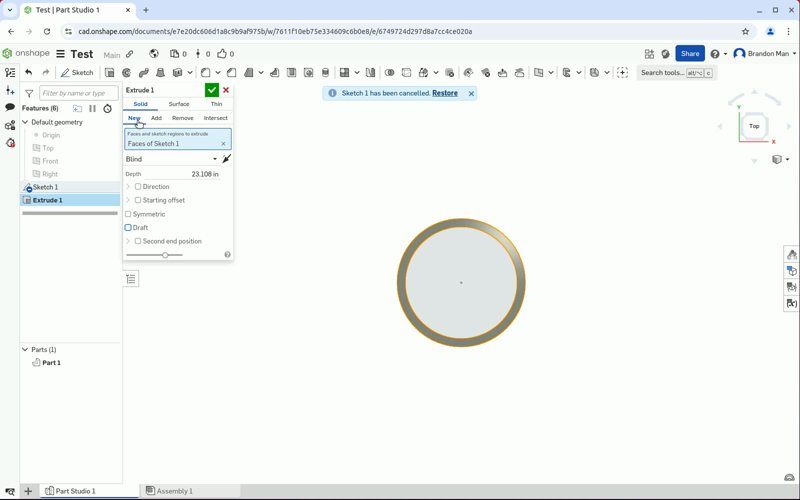
key(tab, 3)
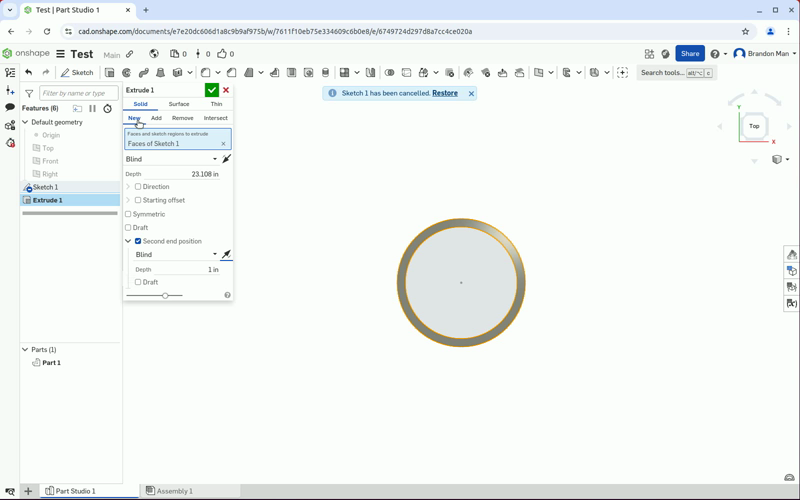
text(23.108)
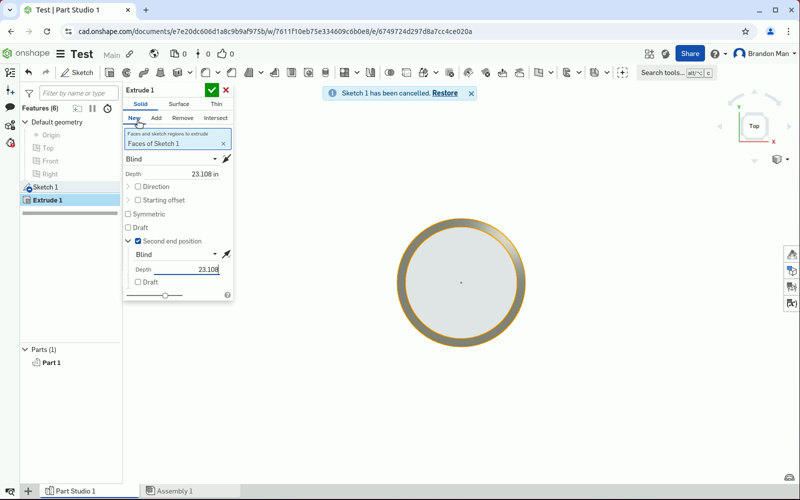
key(enter)
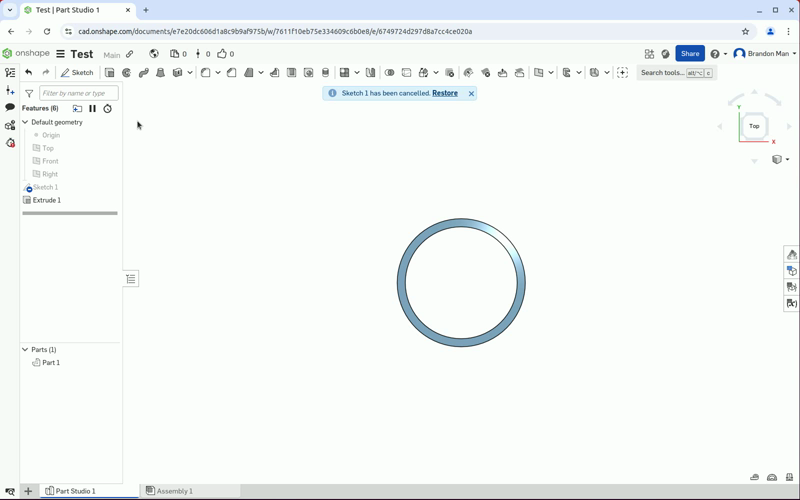
key(shift+h)
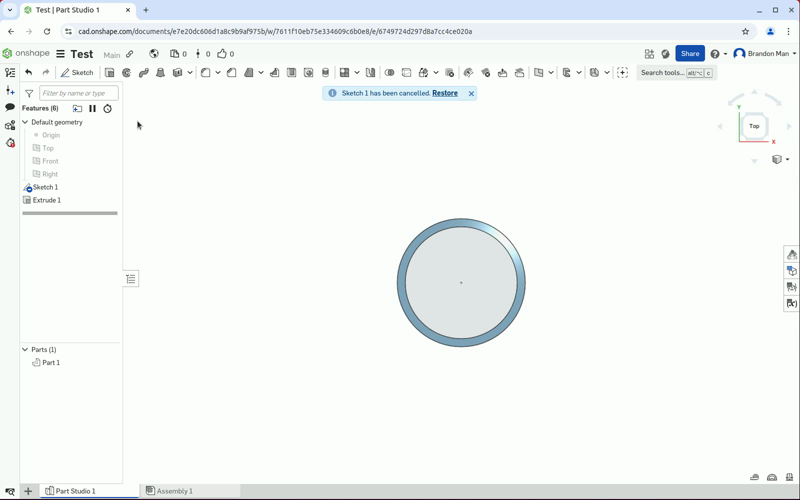
key(shift+h)
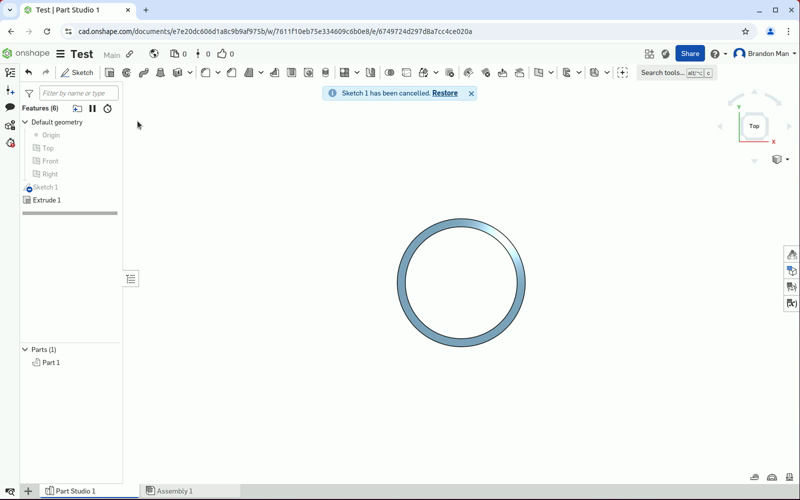
mouse_move(73, 189)
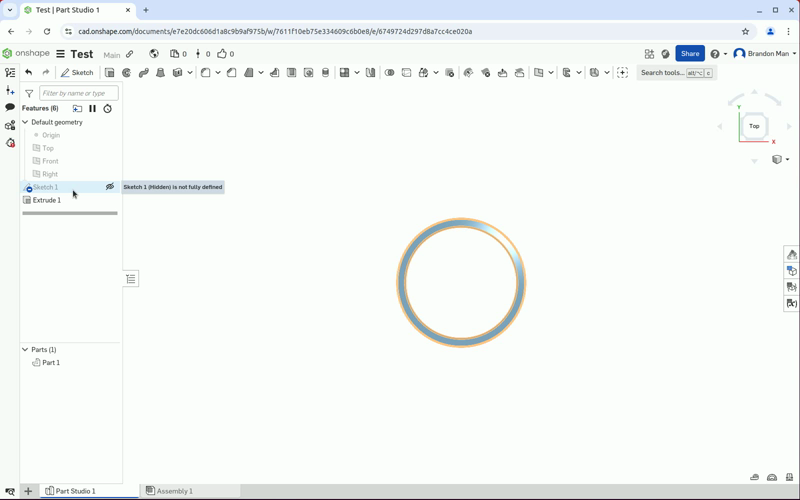
click(73, 189)
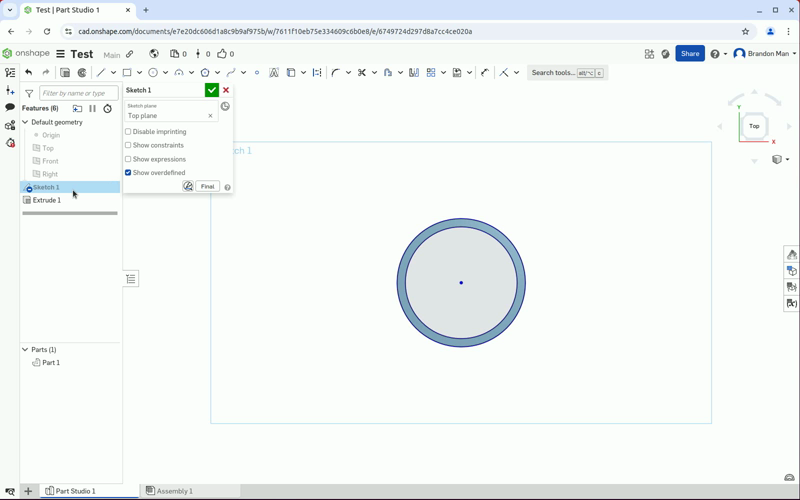
mouse_move(229, 92)
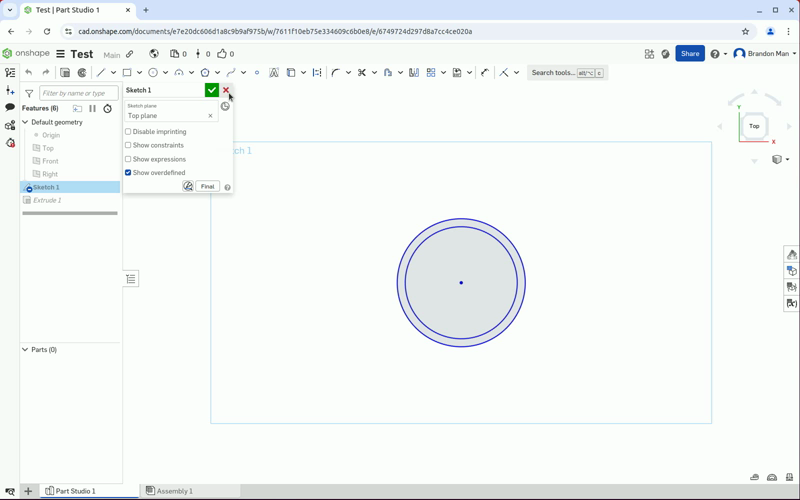
click(229, 92)
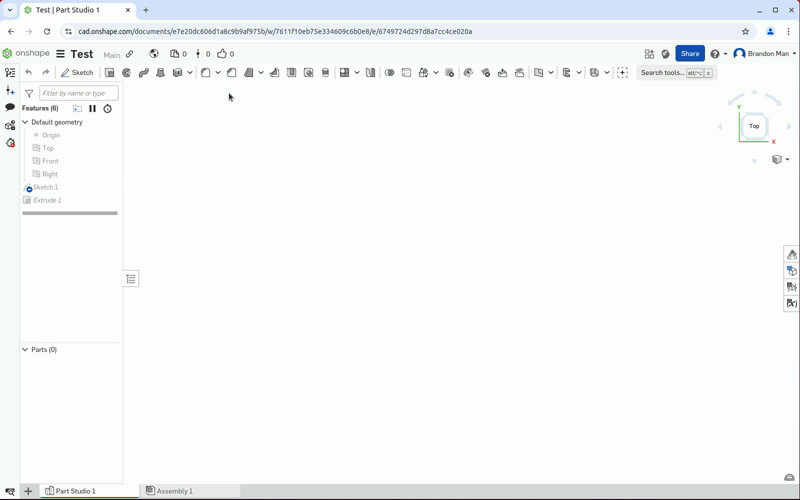
mouse_move(73, 352)
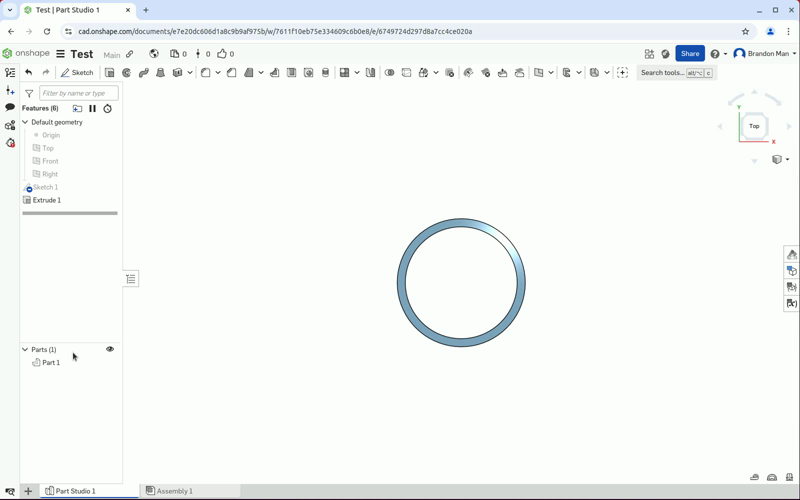
key(y)
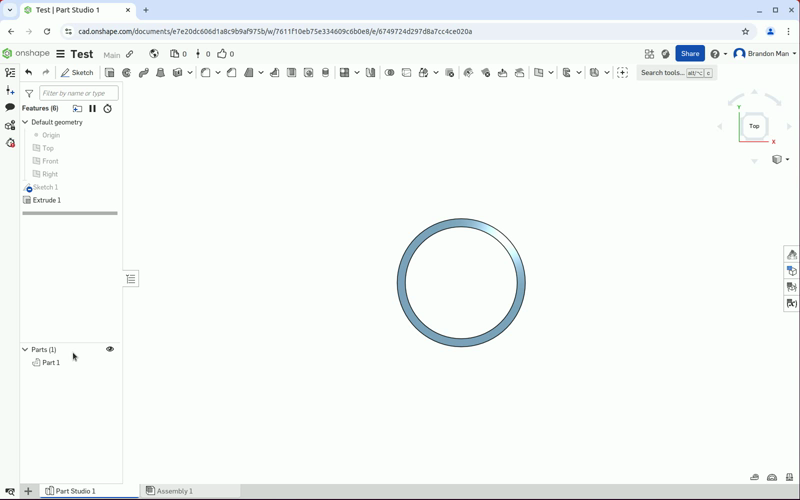
key(shift+p)
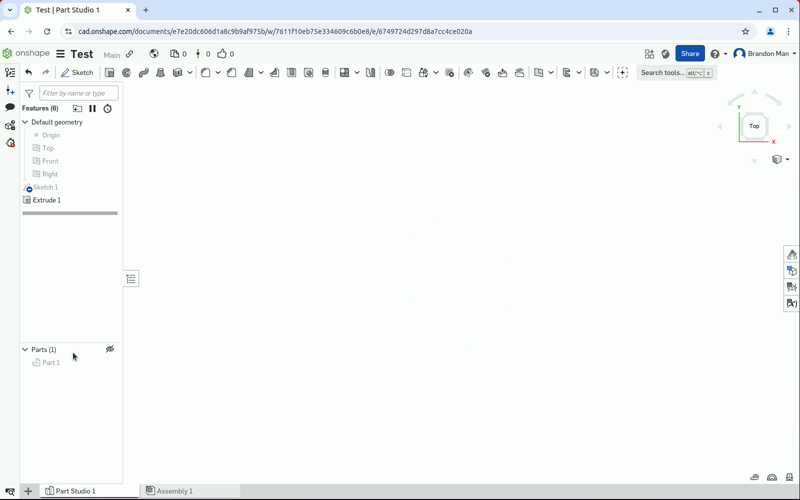
key(space)
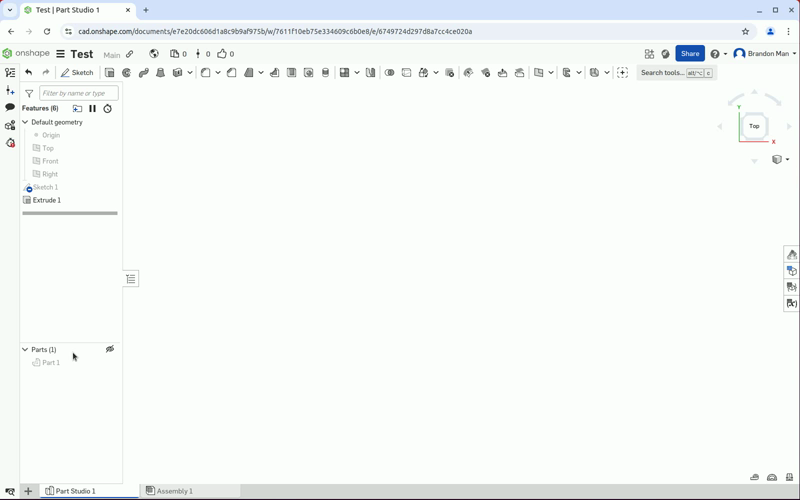
key_down(shift)
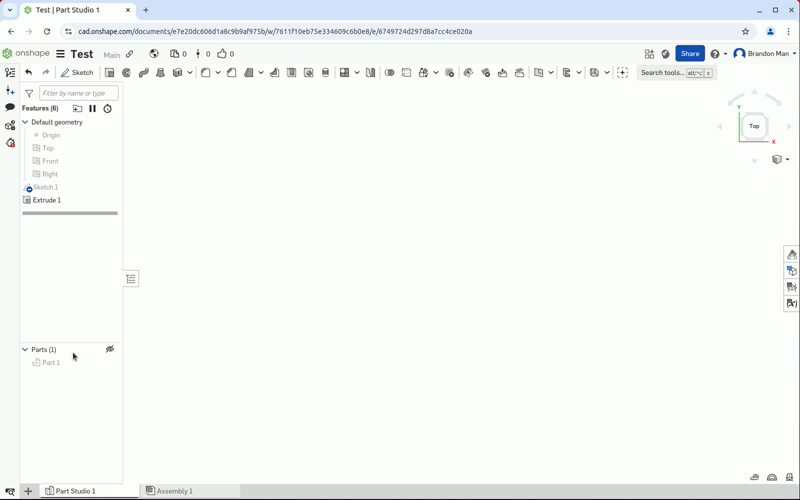
key(up)
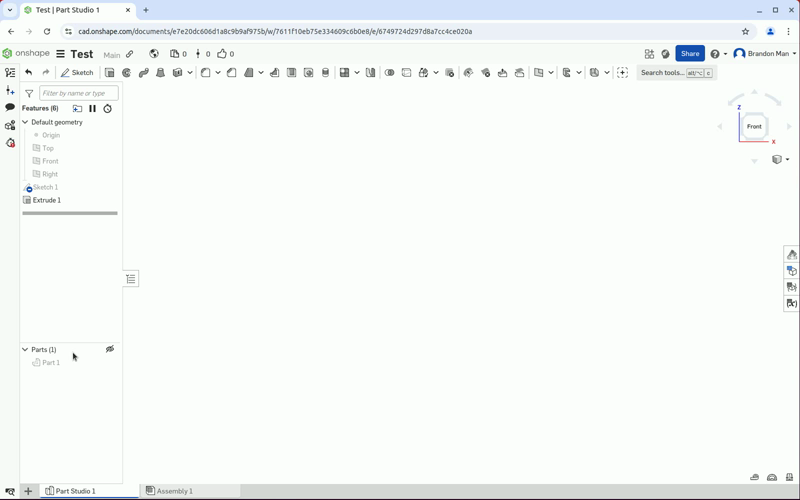
key_up(shift)
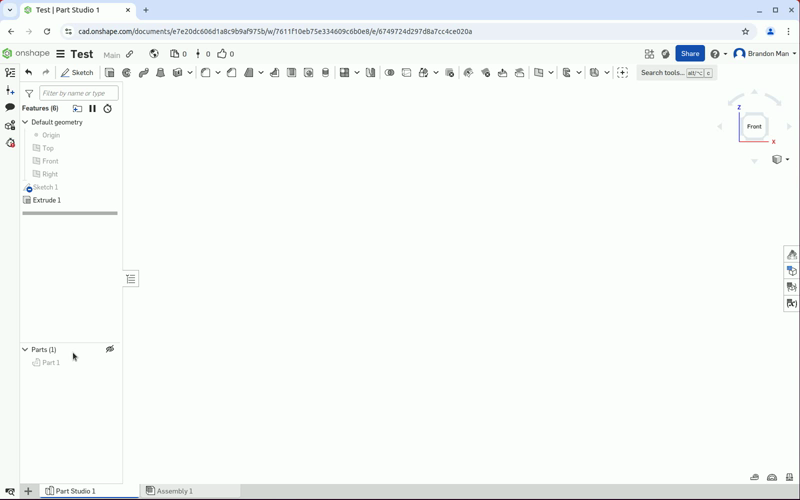
key(space)
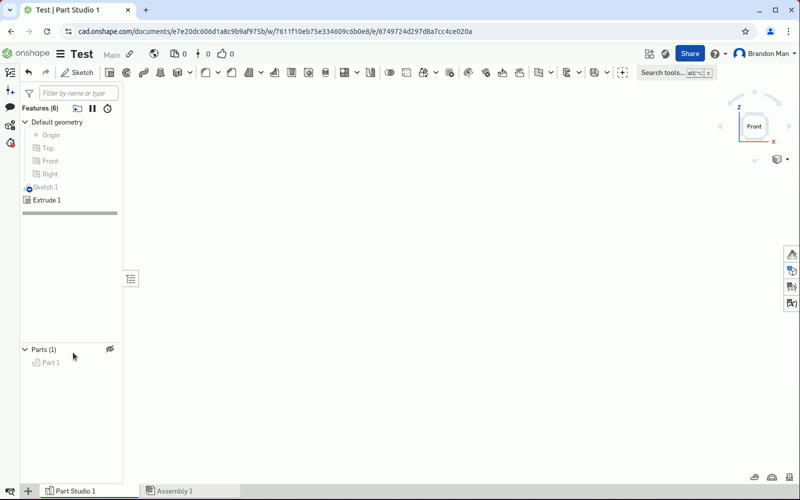
key_down(shift)
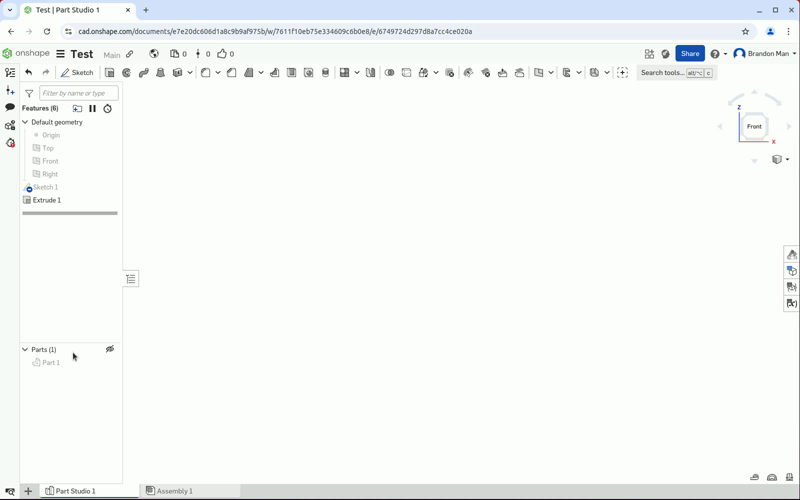
key(left)
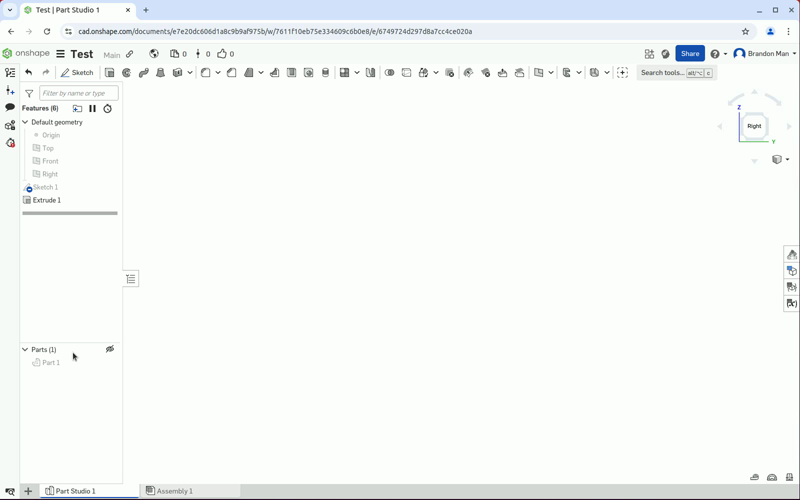
key_up(shift)
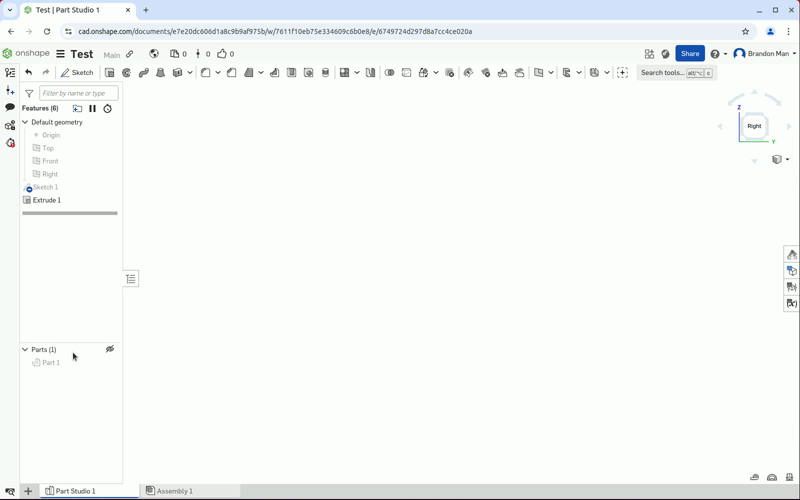
mouse_move(73, 352)
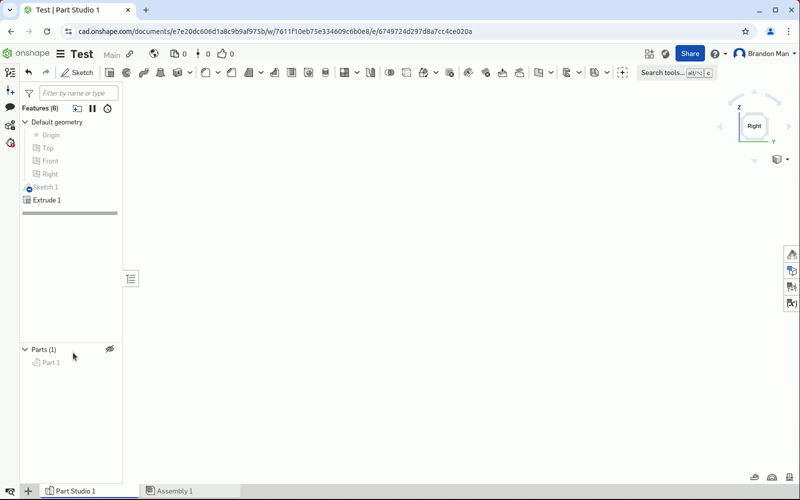
key(shift+y)
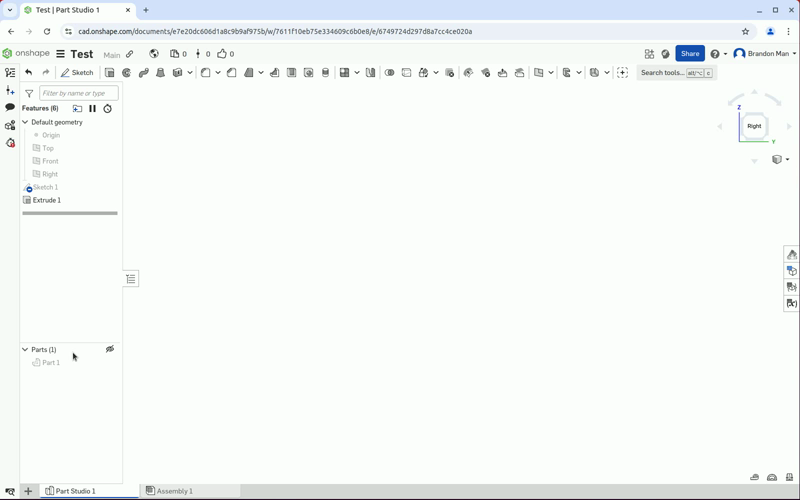
key(shift+s)
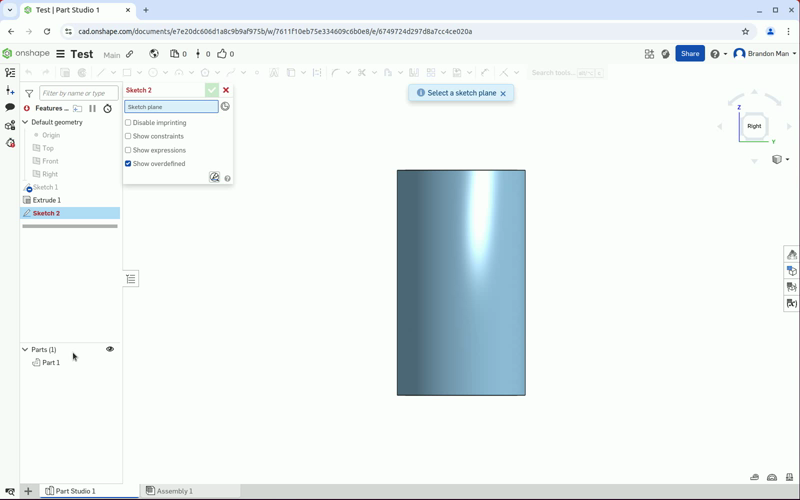
mouse_move(73, 176)
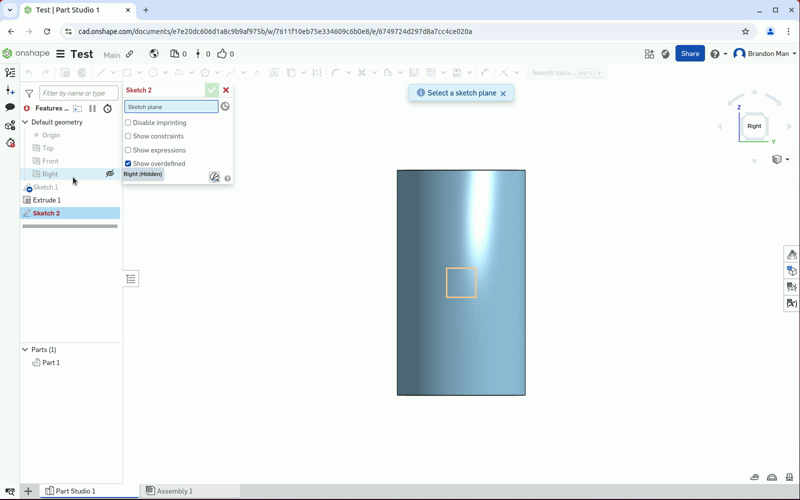
click(73, 176)
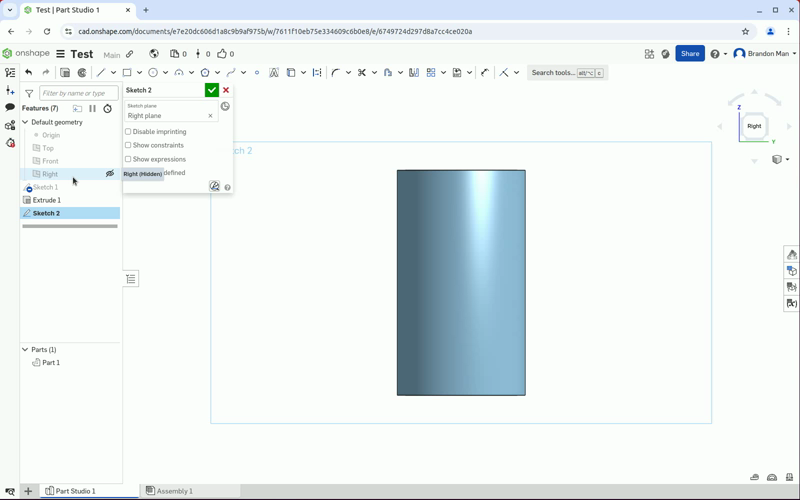
mouse_move(73, 352)
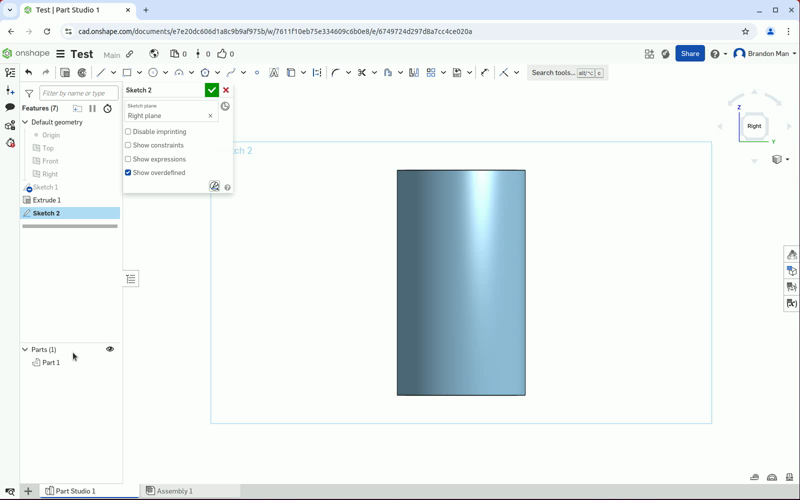
key(y)
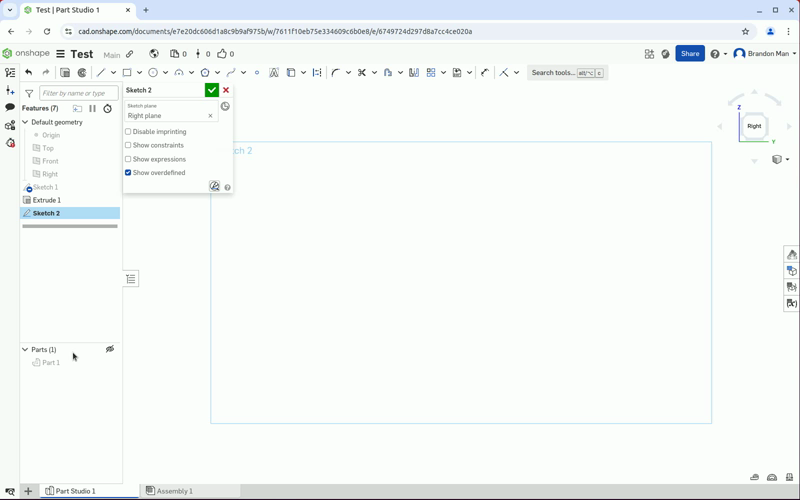
key(c)
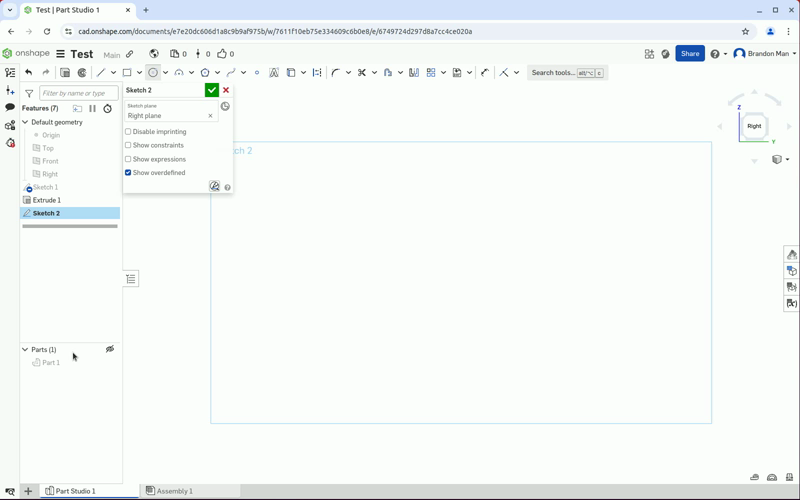
key_down(shift)
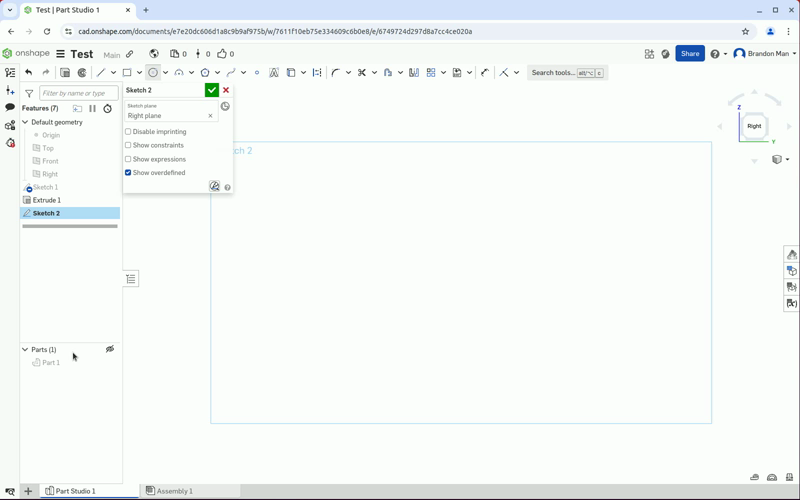
mouse_move(461, 282)
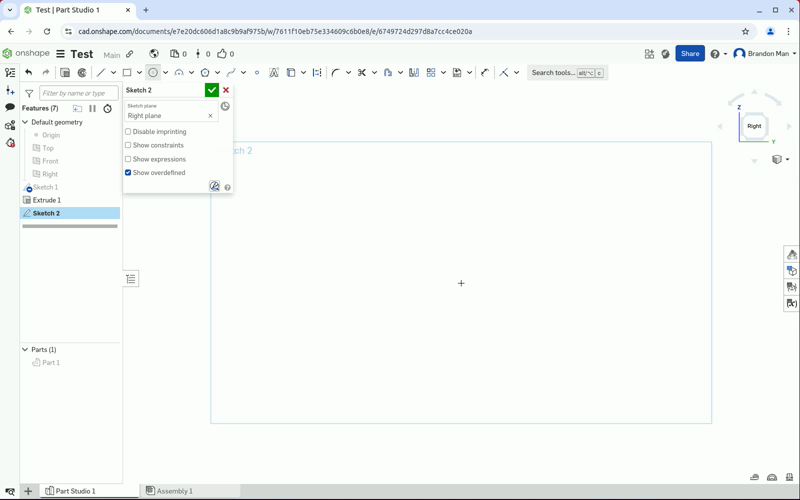
click(461, 282)
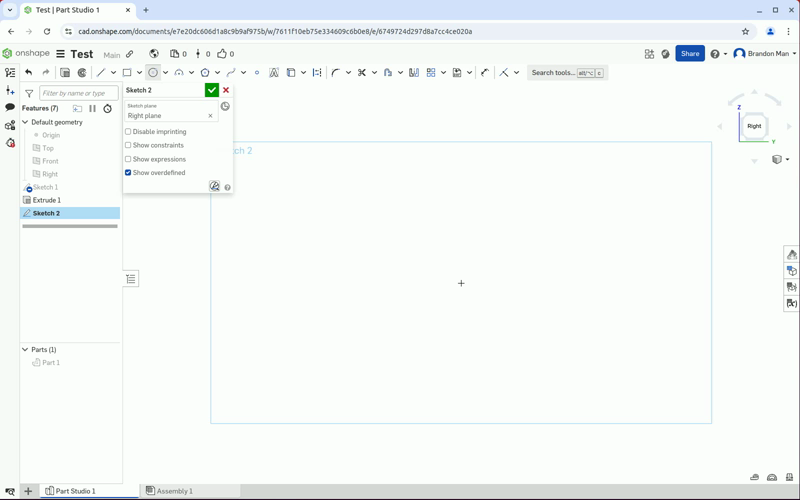
key_up(shift)
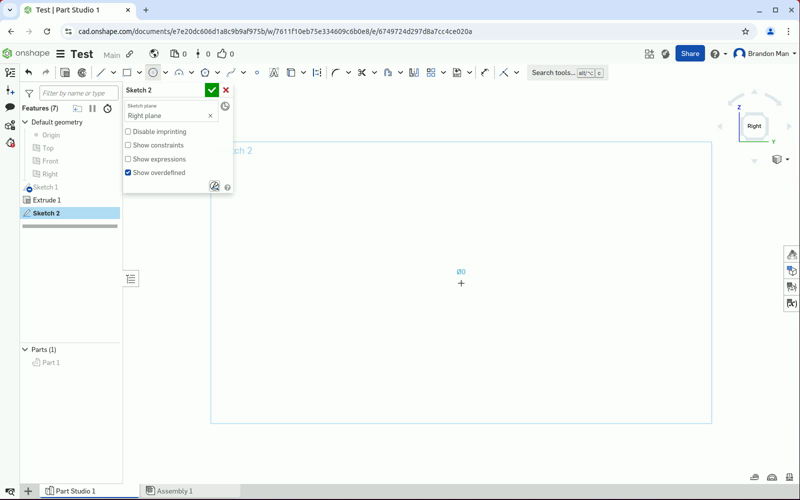
mouse_move(525, 282)
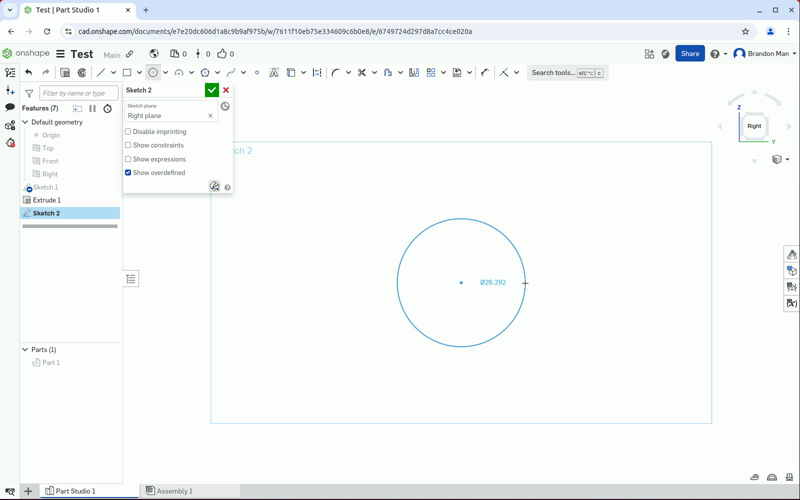
click(525, 282)
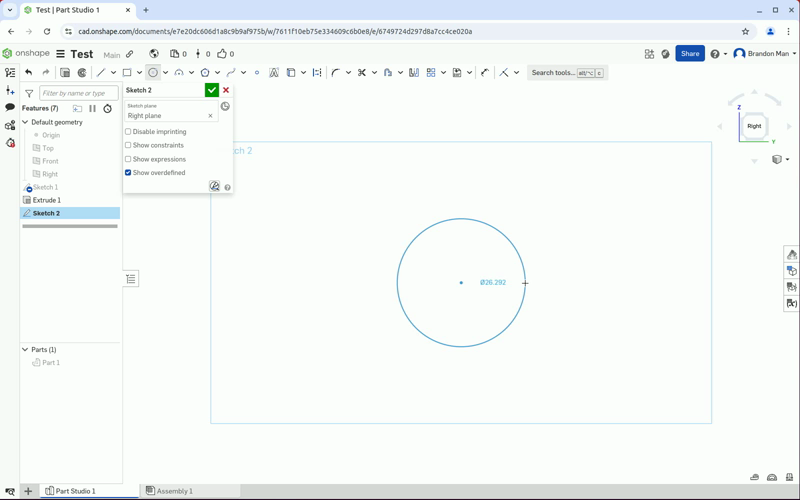
key(esc)
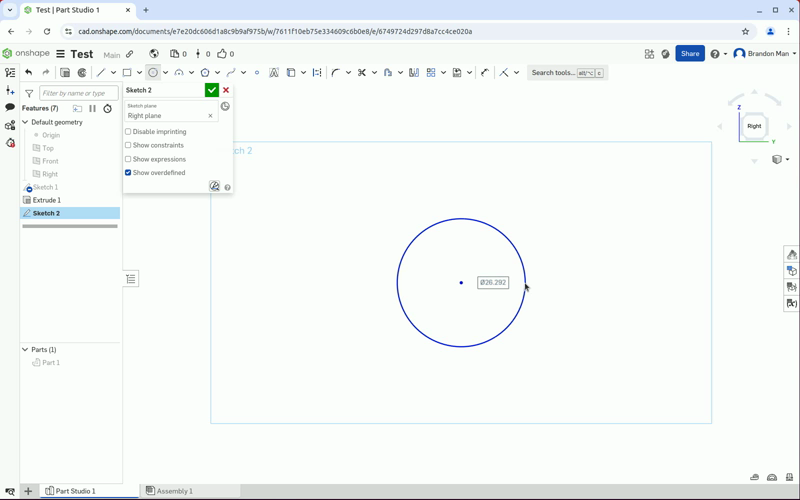
key(c)
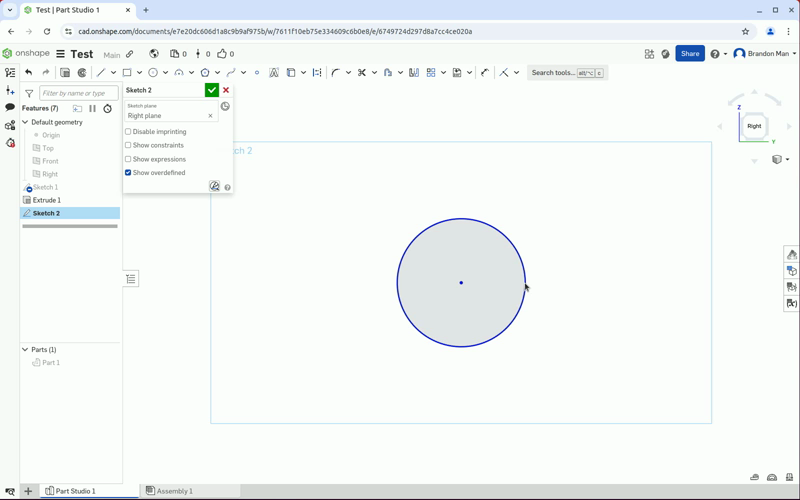
key_down(shift)
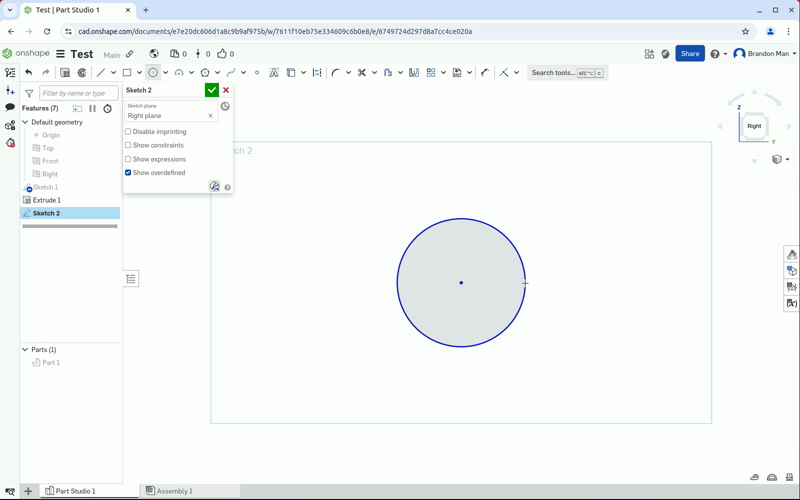
mouse_move(461, 282)
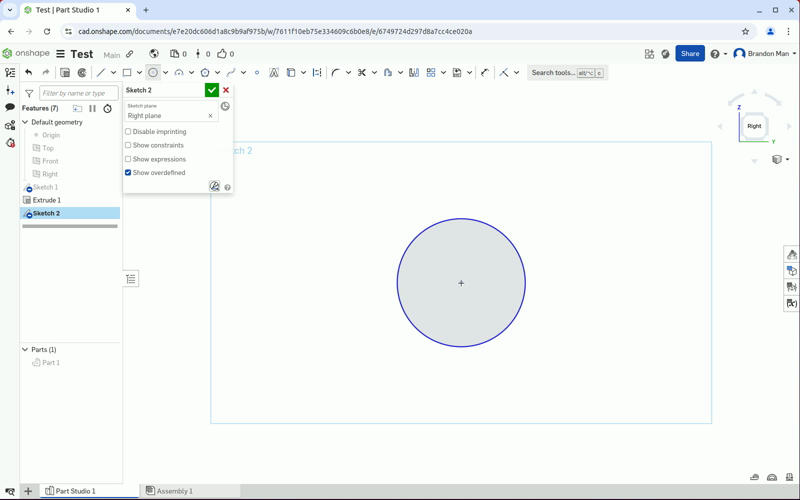
click(461, 282)
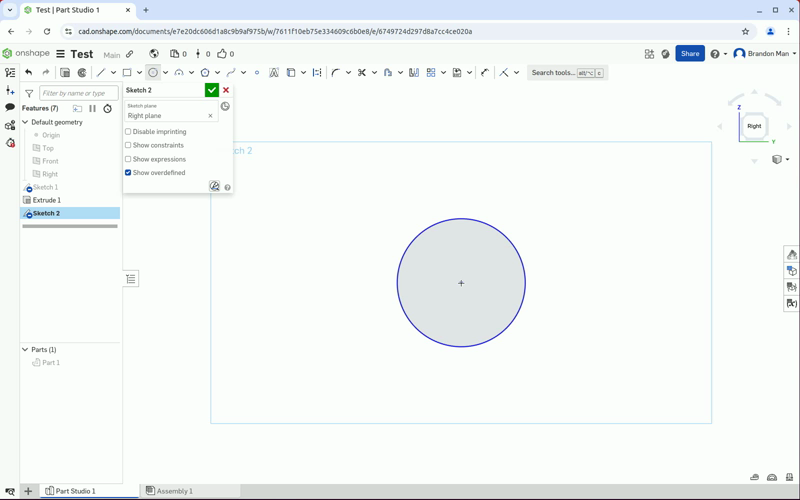
key_up(shift)
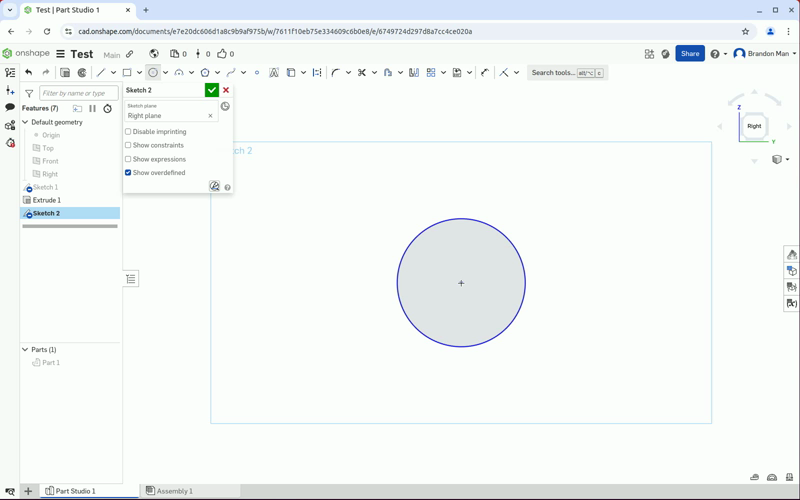
mouse_move(517, 282)
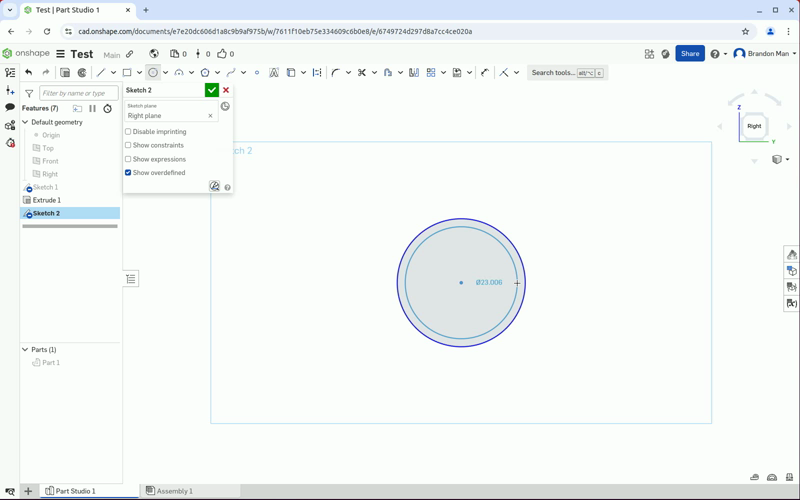
click(517, 282)
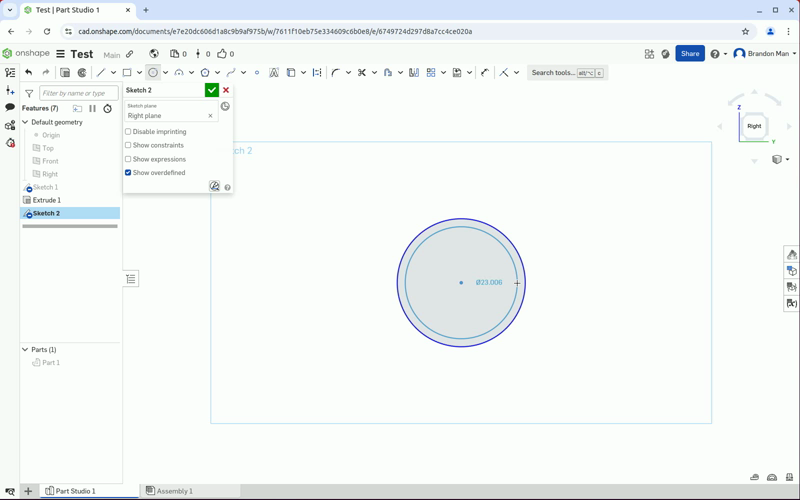
key(esc)
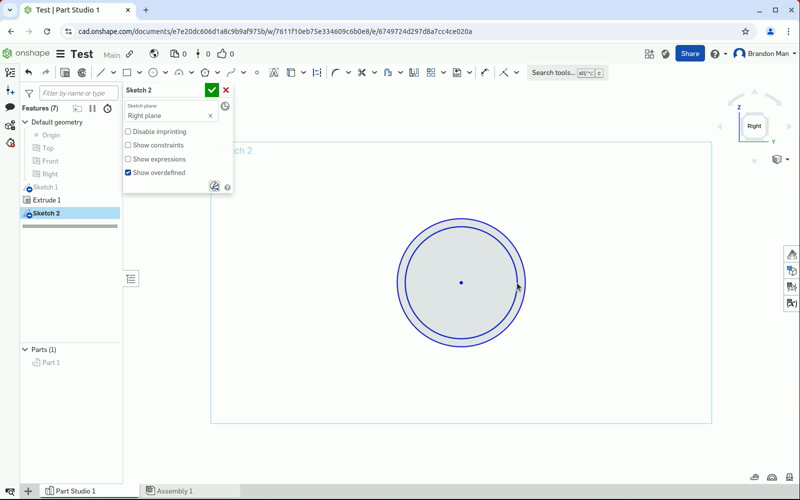
mouse_move(520, 268)
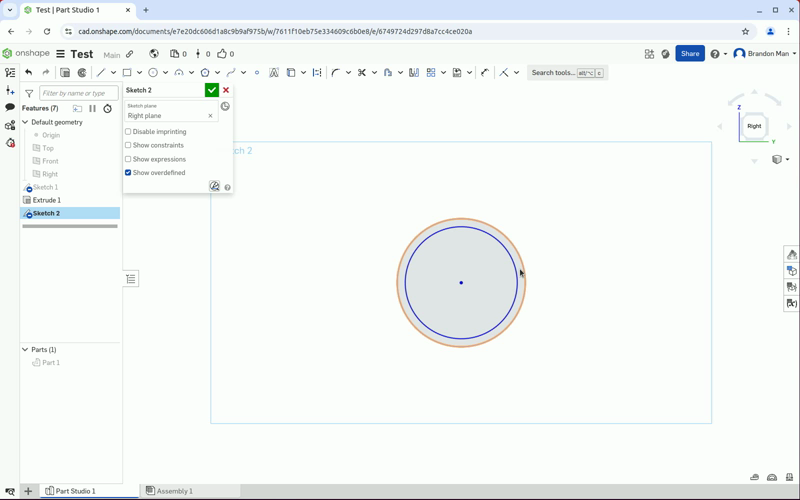
click(520, 268)
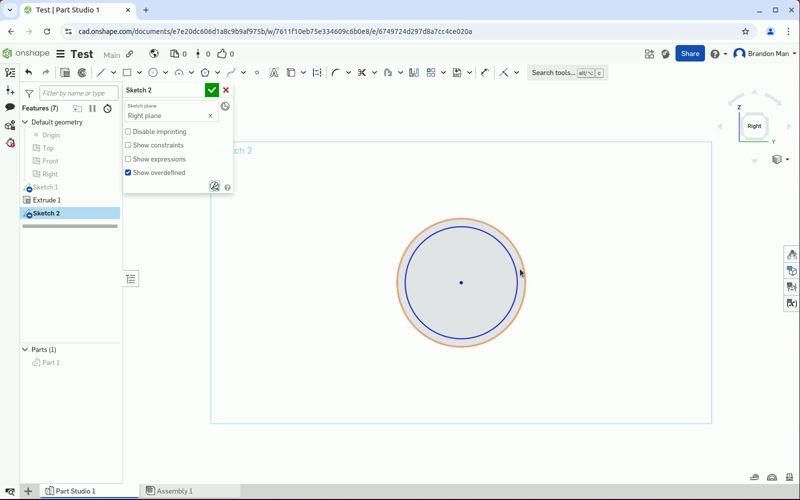
mouse_move(73, 352)
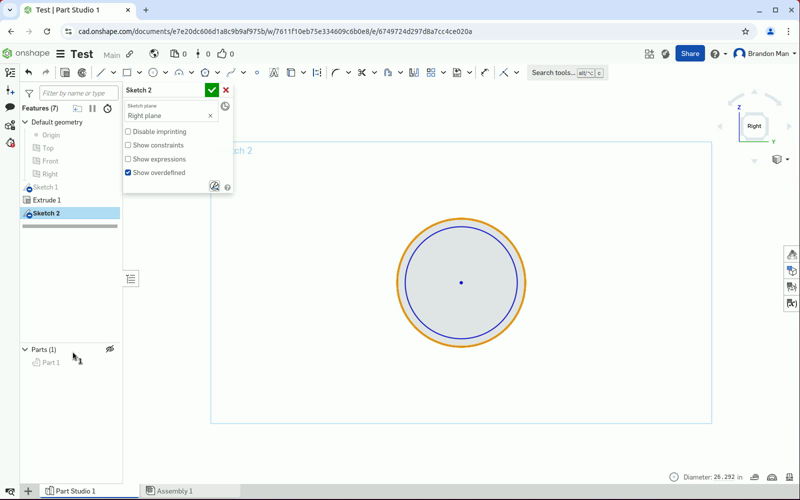
key(shift+y)
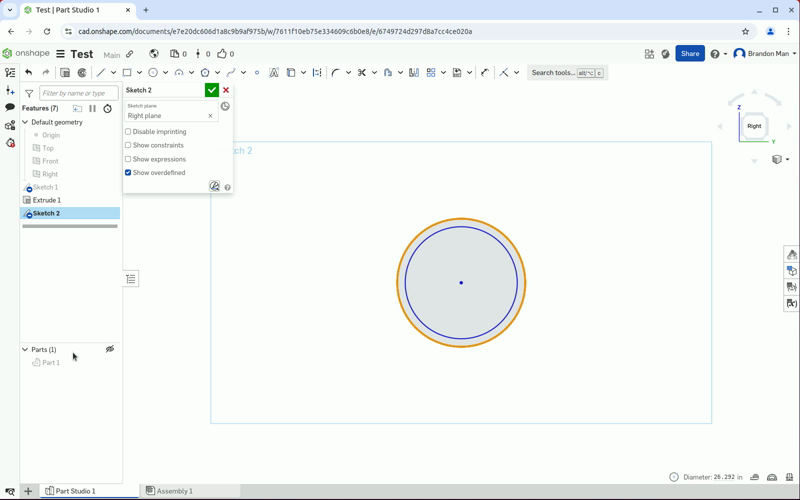
key(shift+e)
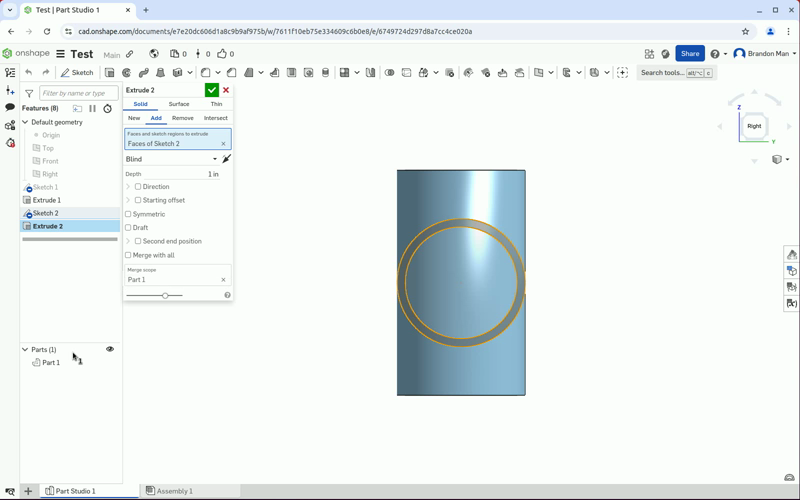
mouse_move(143, 106)
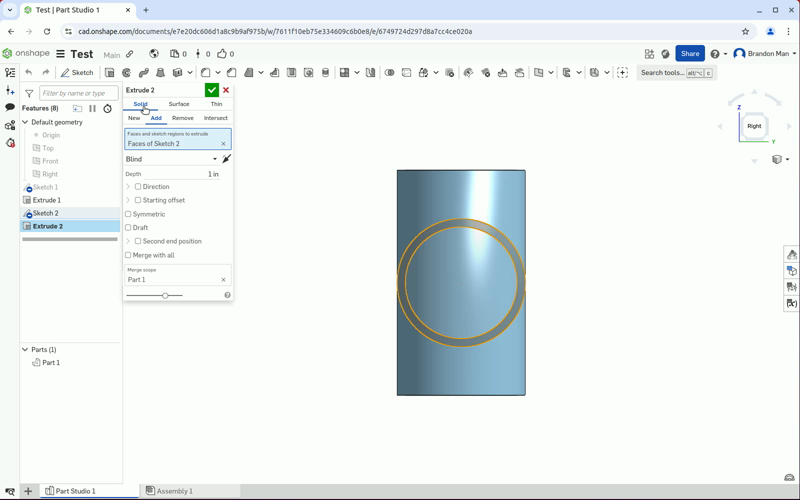
click(143, 106)
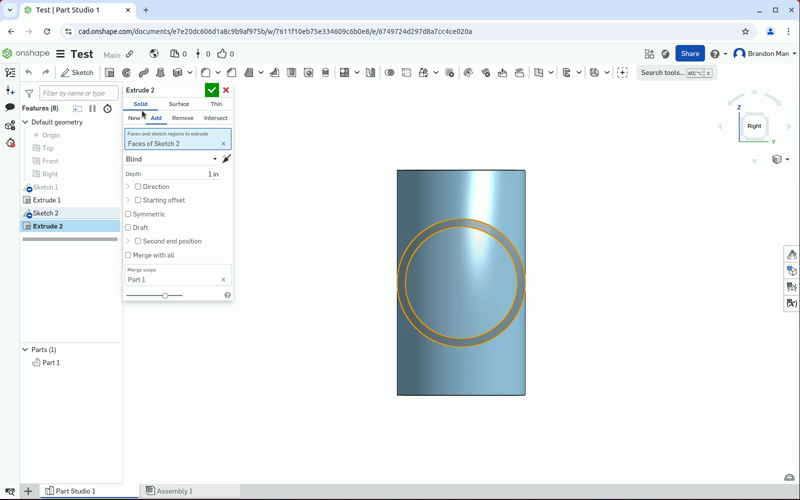
mouse_move(137, 120)
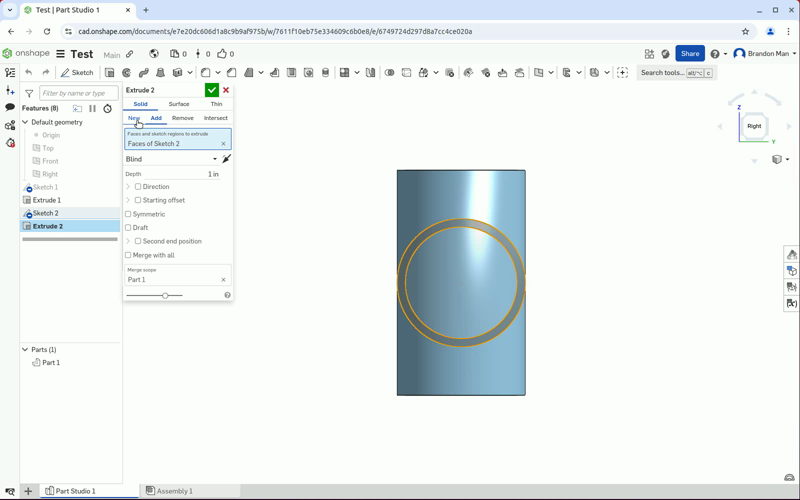
click(137, 120)
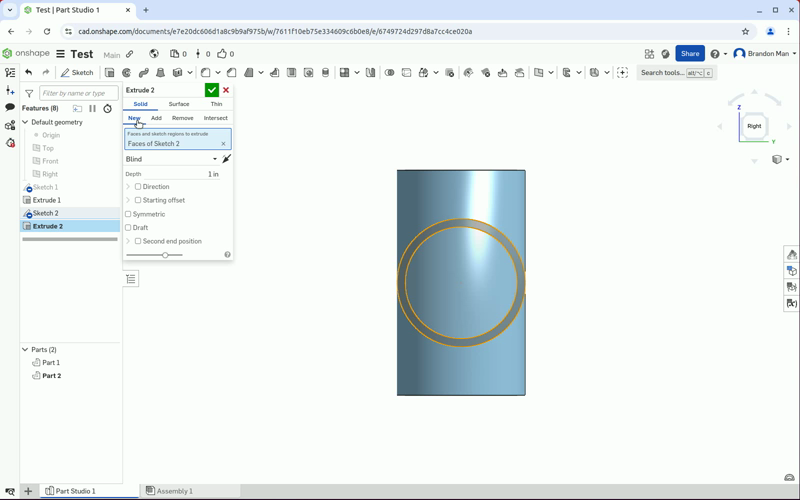
key(tab, 4)
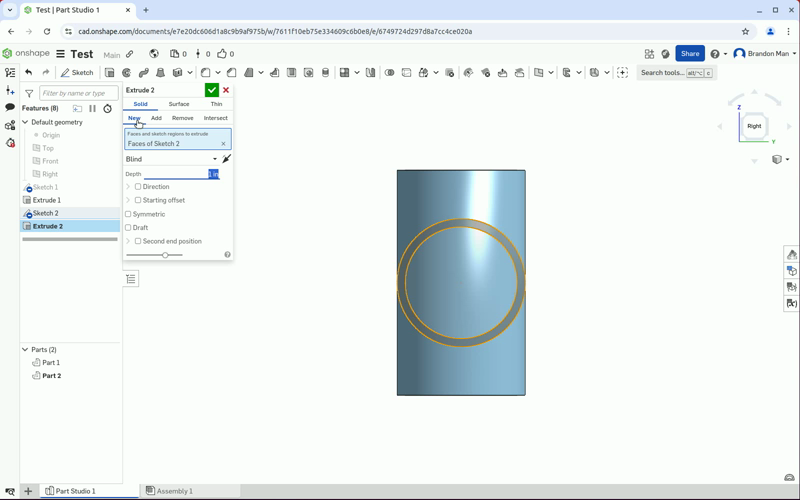
text(23.108)
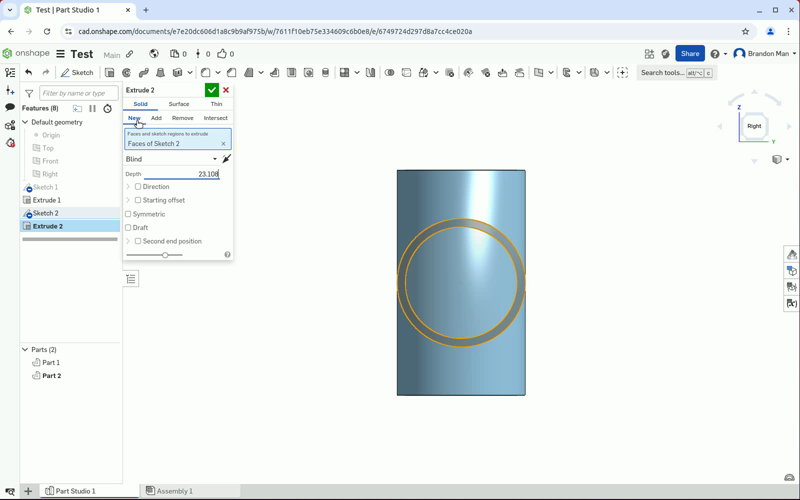
key(enter)
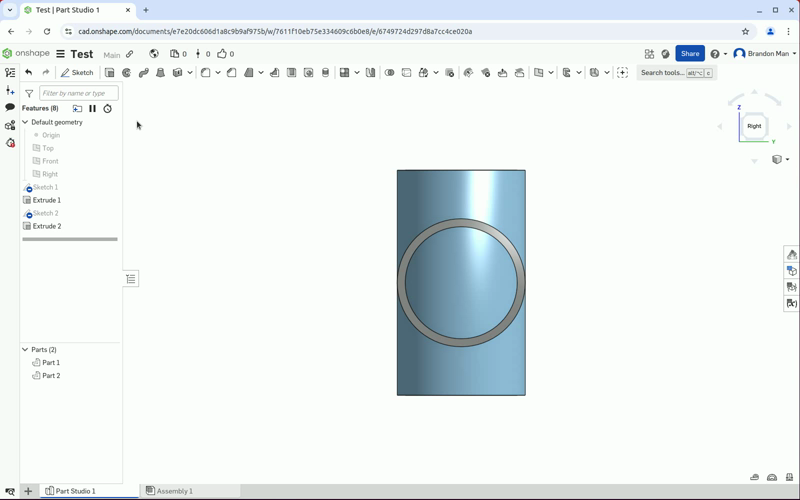
key(shift+h)
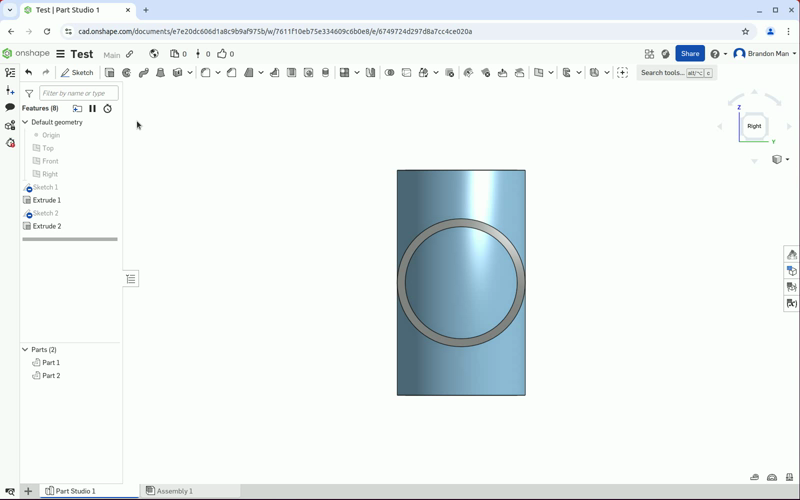
key(shift+h)
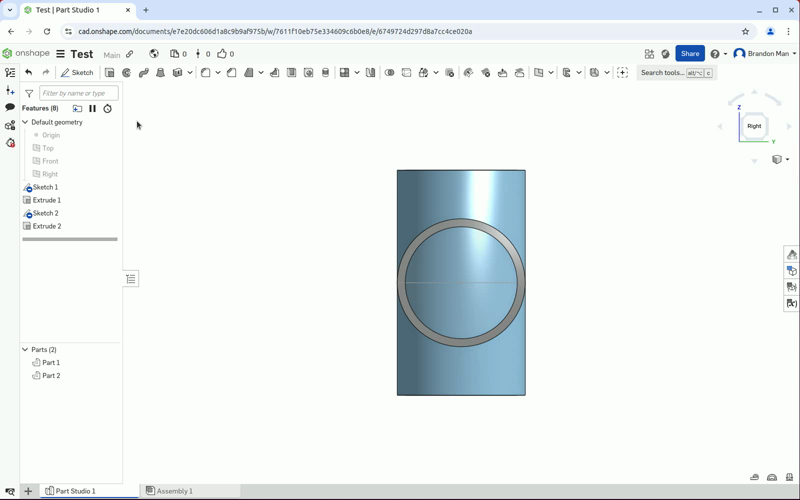
key(shift+7)
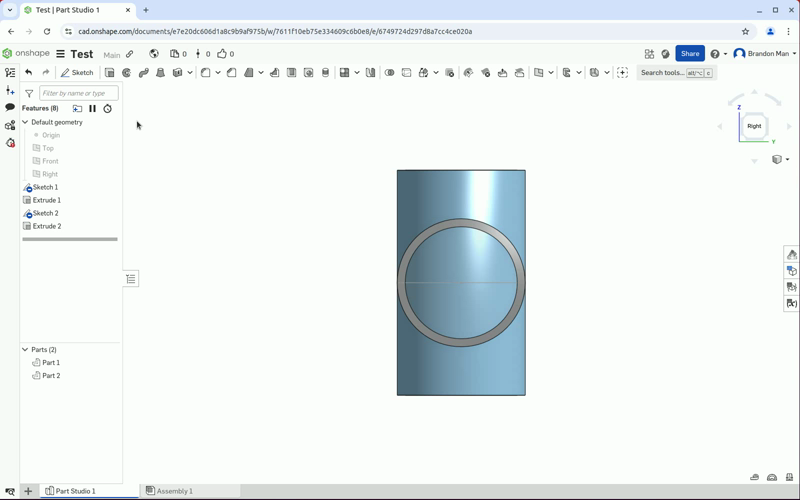
key(right, 2)
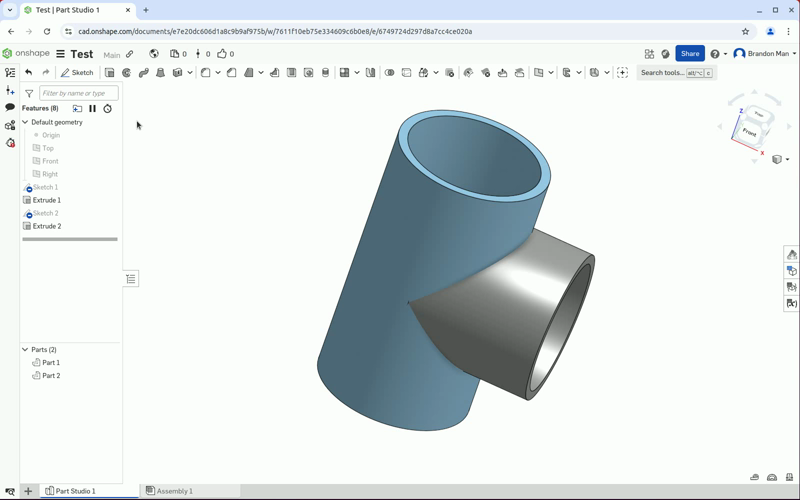
key(down, 2)
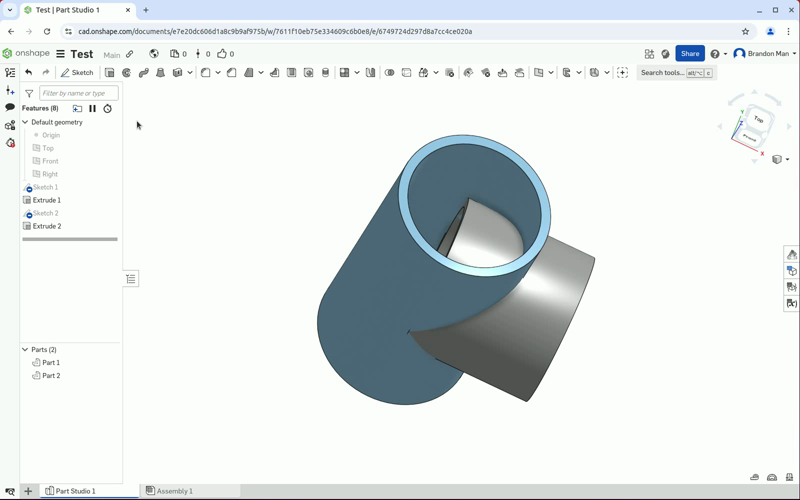
key(up, 2)
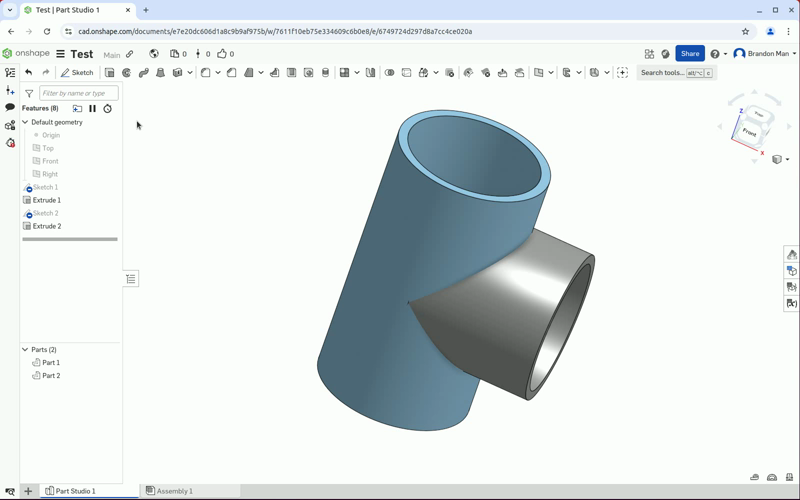
key(left, 2)
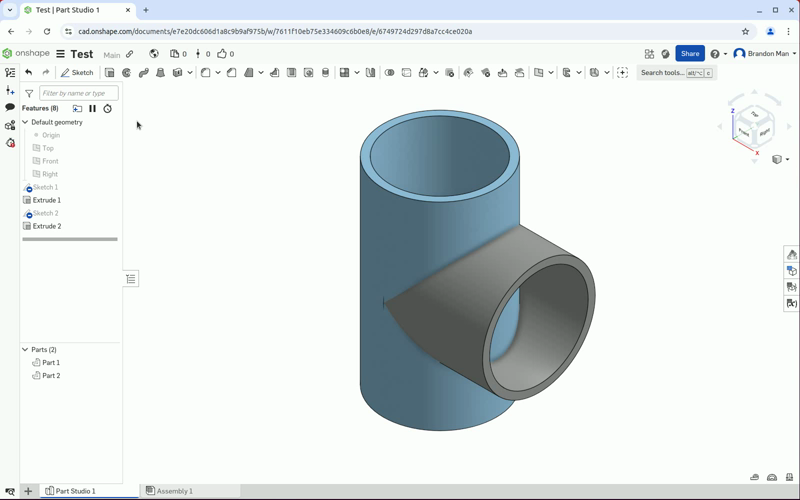
mouse_move(73, 189)
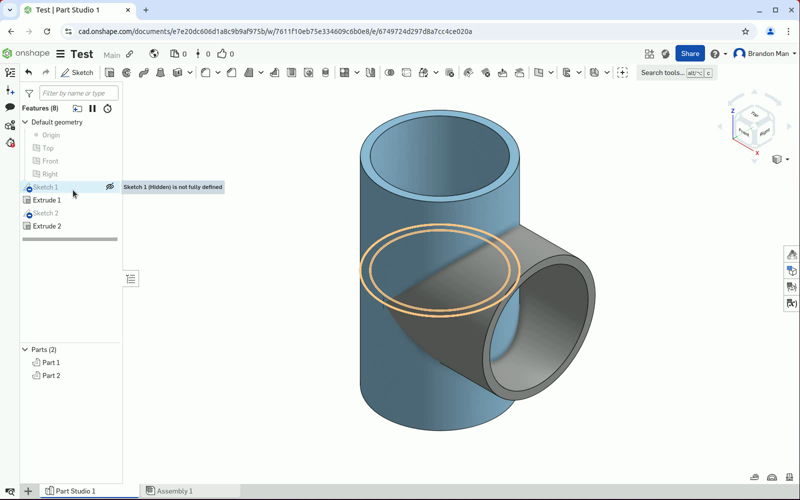
click(73, 189)